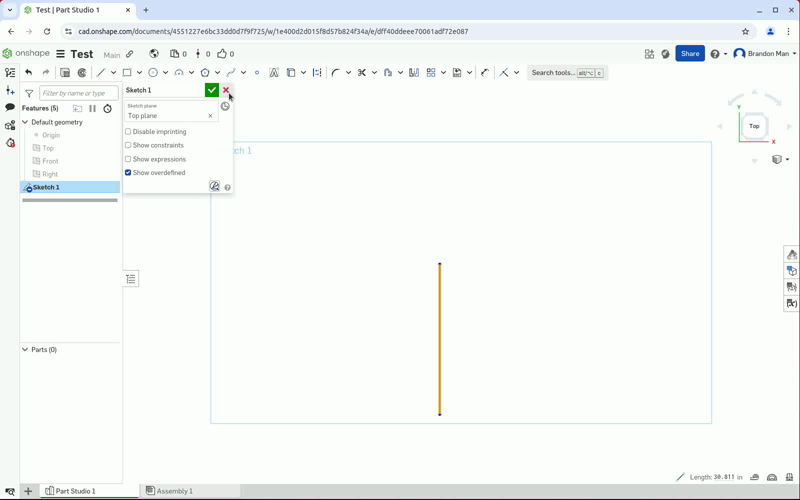
key(shift+h)
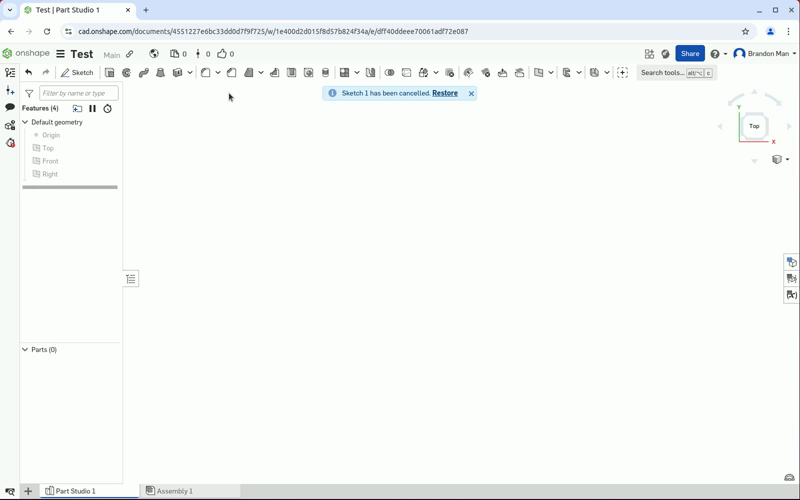
mouse_move(73, 352)
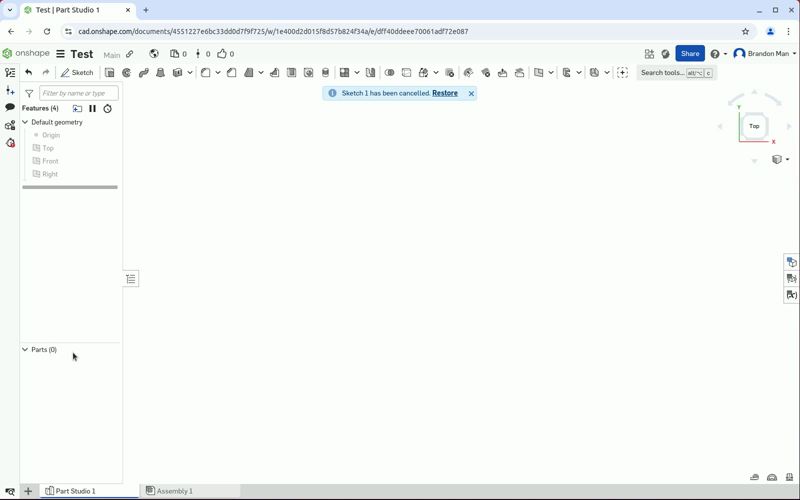
key(y)
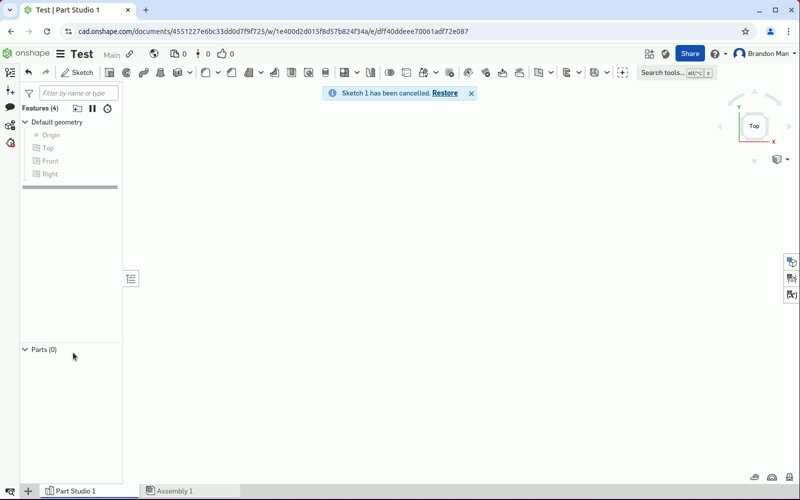
key(shift+p)
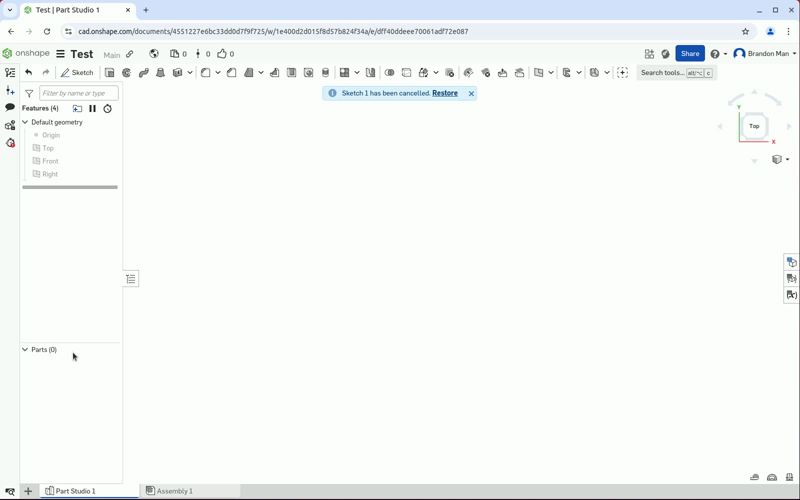
key(space)
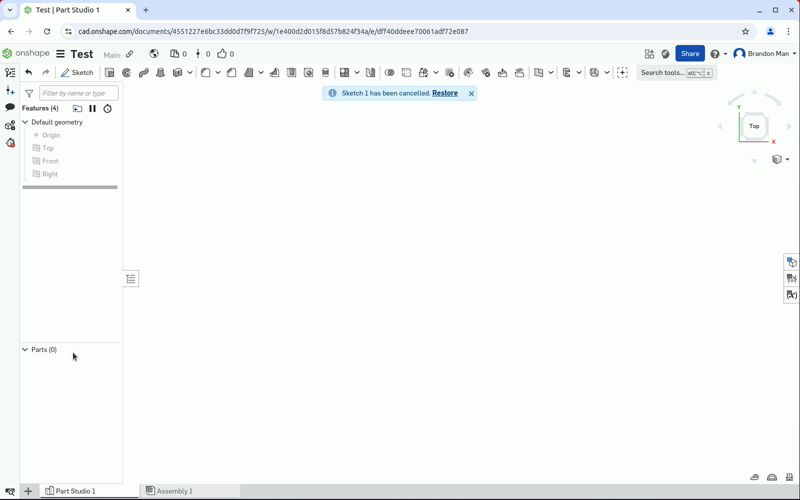
key_down(shift)
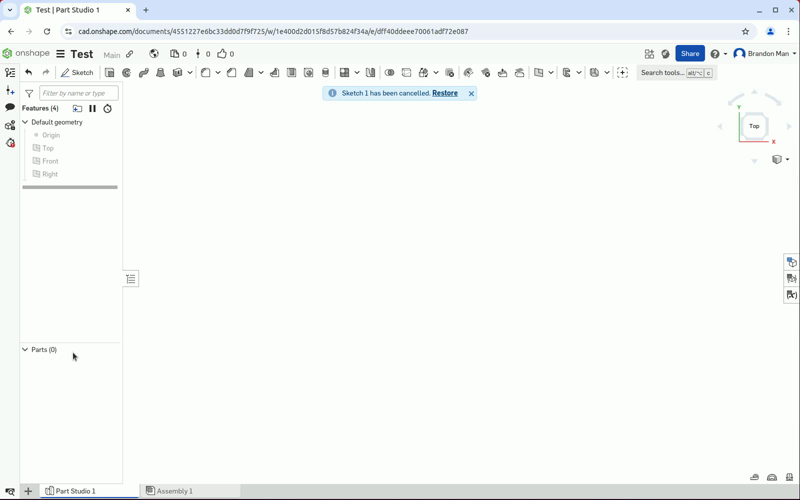
key(up)
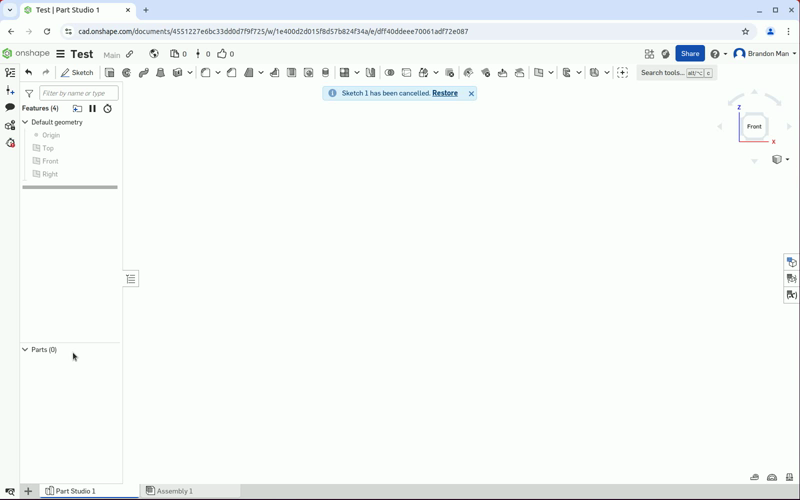
key_up(shift)
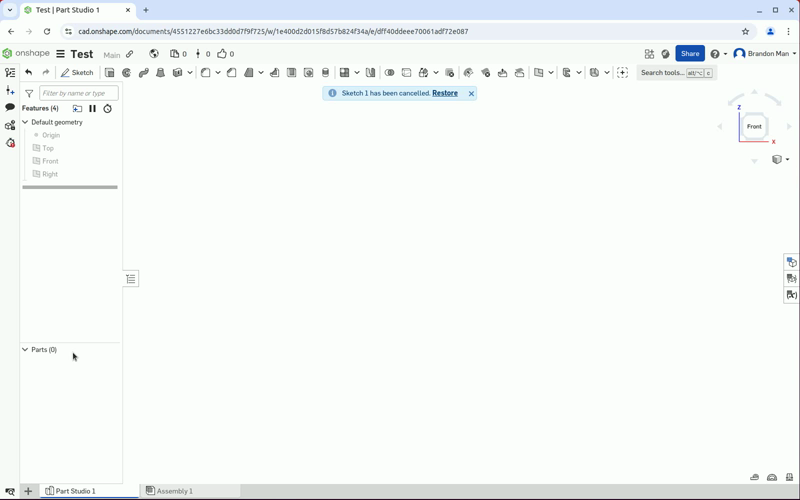
mouse_move(73, 352)
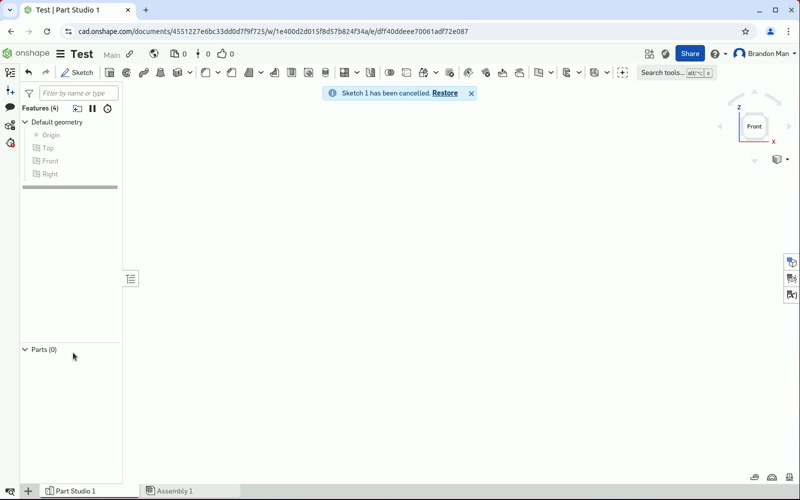
key(shift+y)
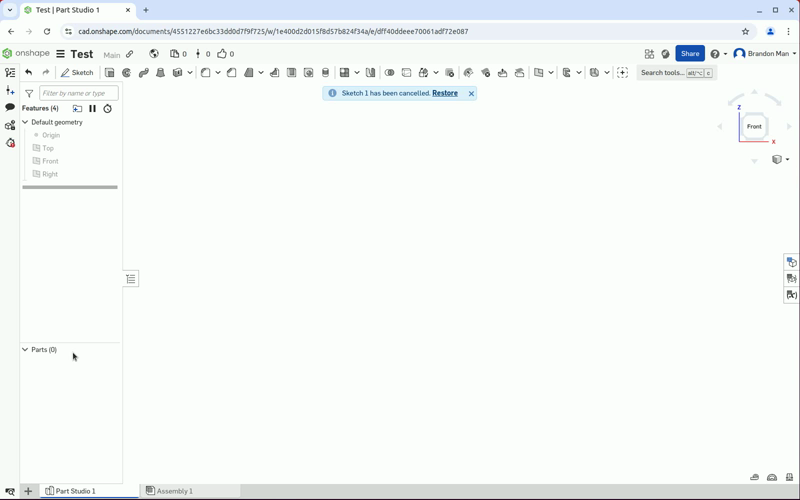
key(shift+s)
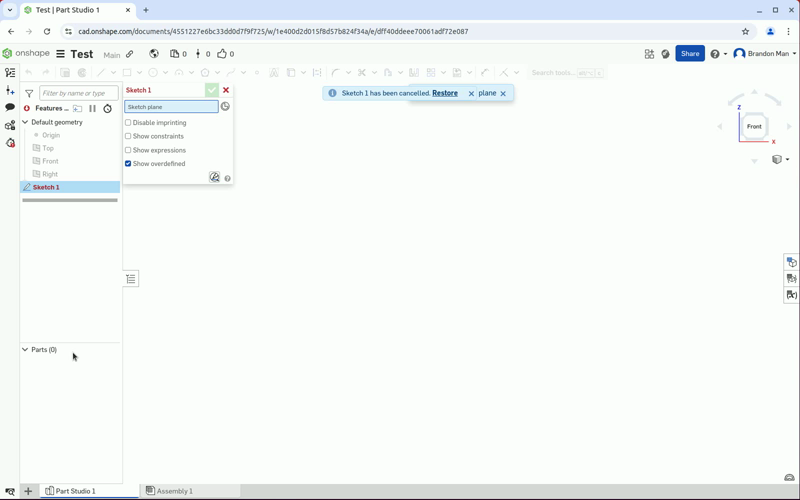
mouse_move(73, 163)
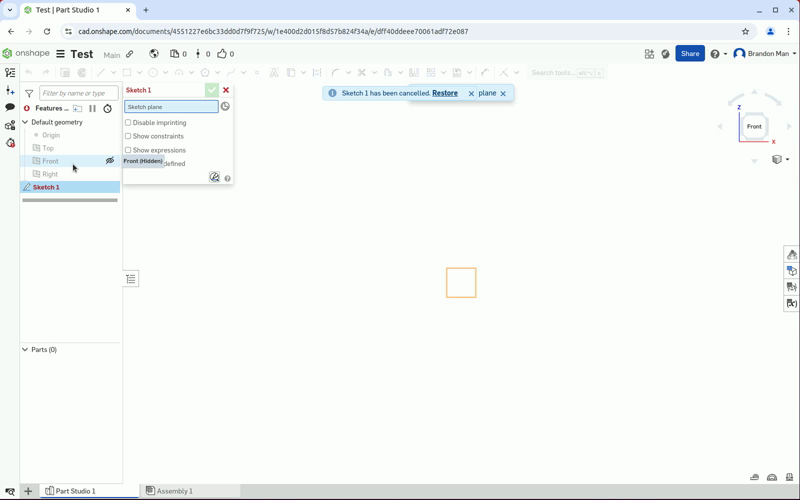
click(73, 163)
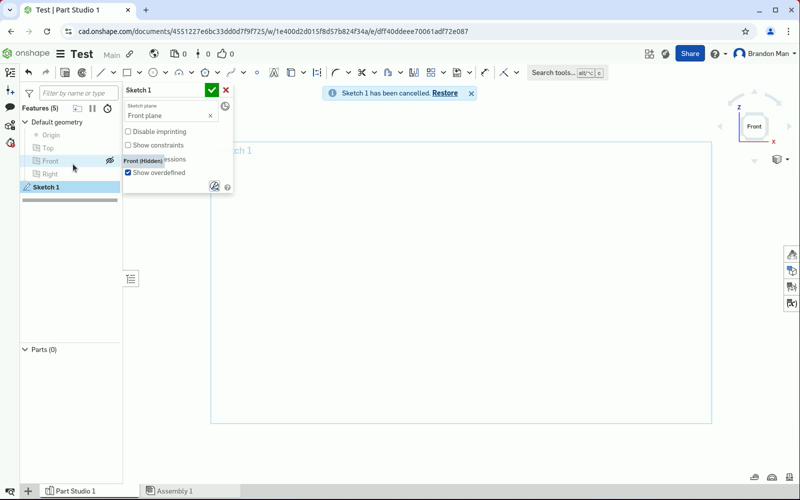
mouse_move(73, 352)
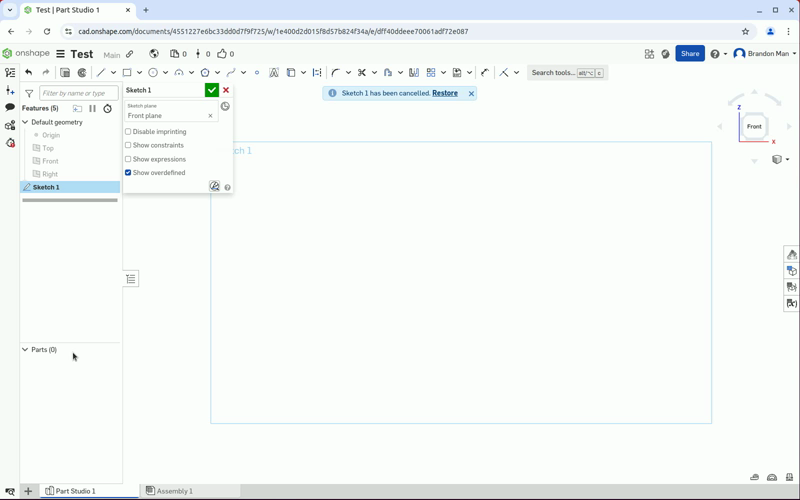
key(y)
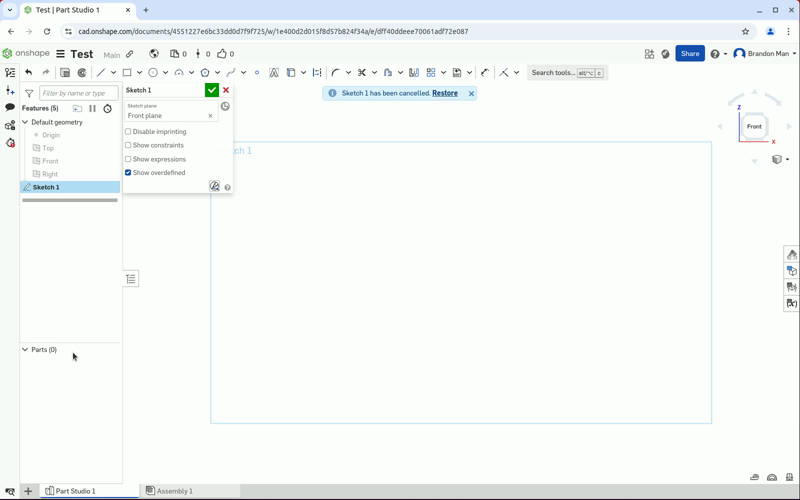
key(l)
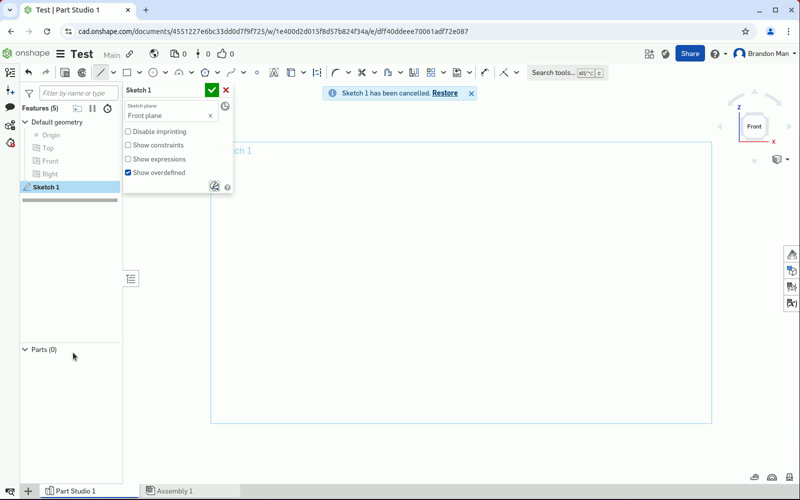
key_down(shift)
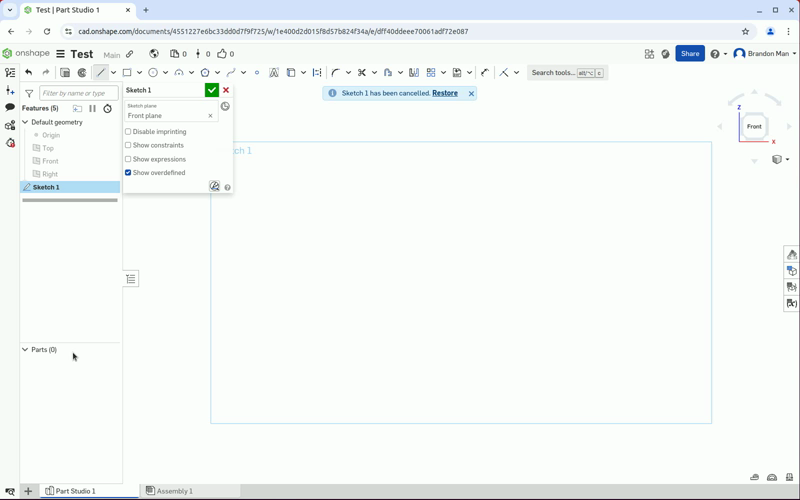
mouse_move(460, 282)
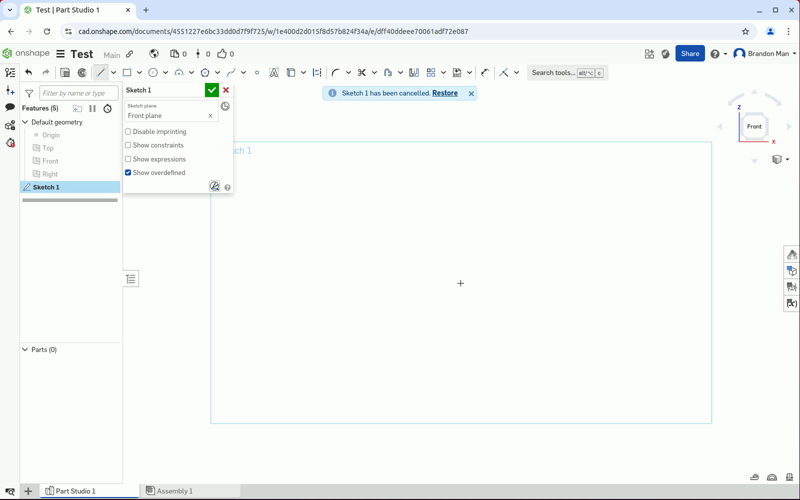
click(460, 282)
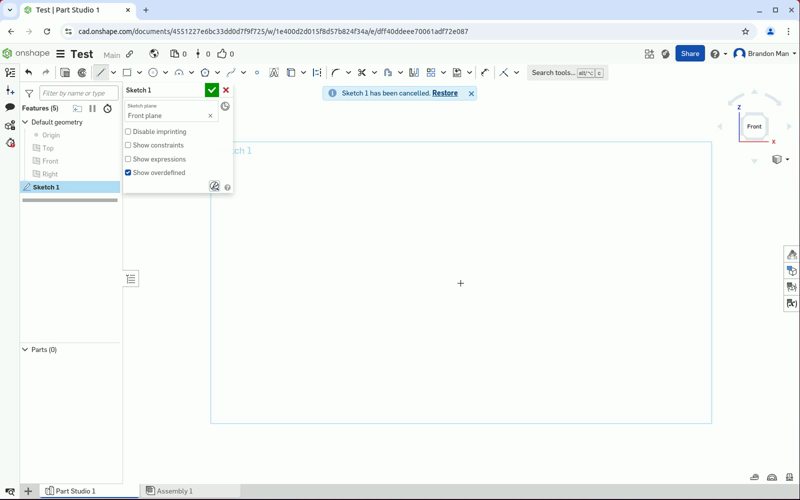
key_up(shift)
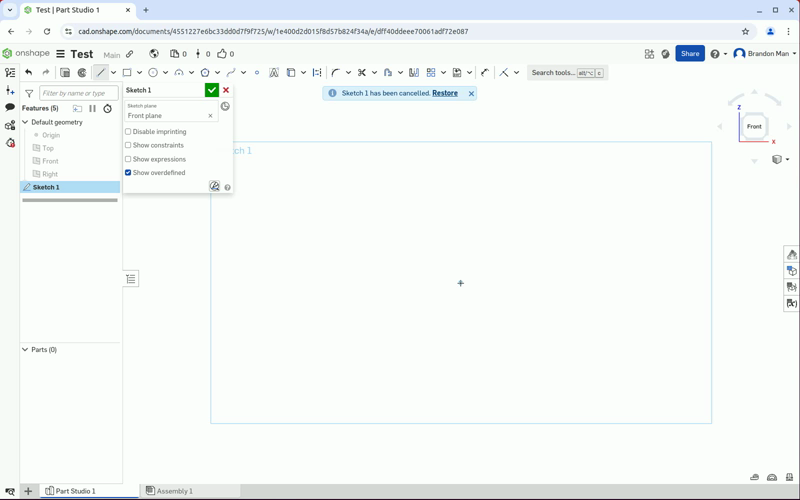
key_down(shift)
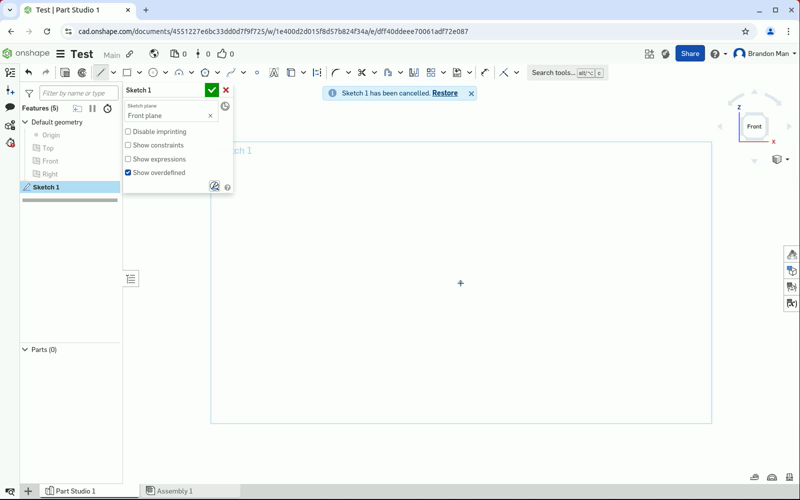
mouse_move(573, 282)
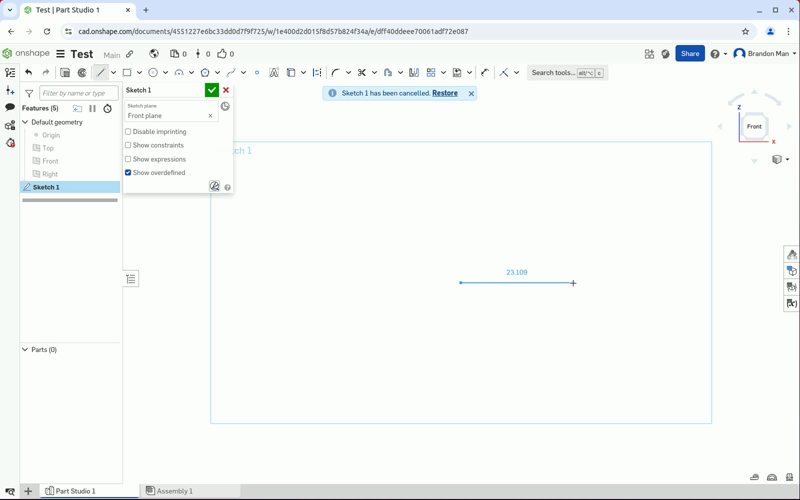
click(573, 282)
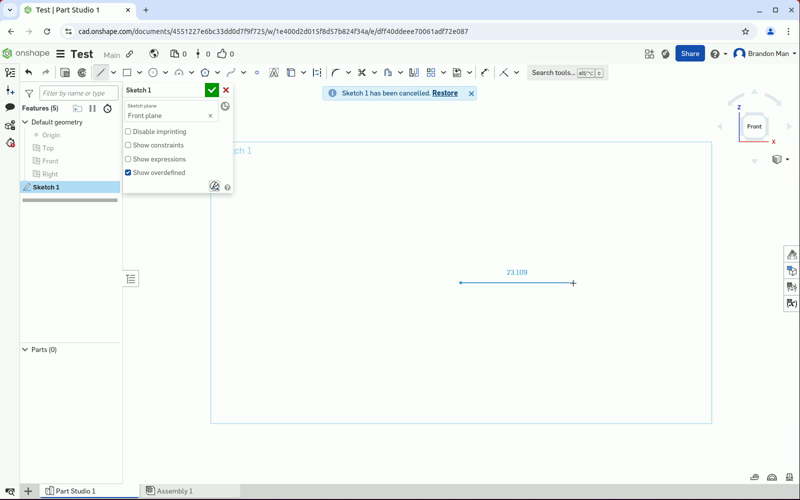
key_up(shift)
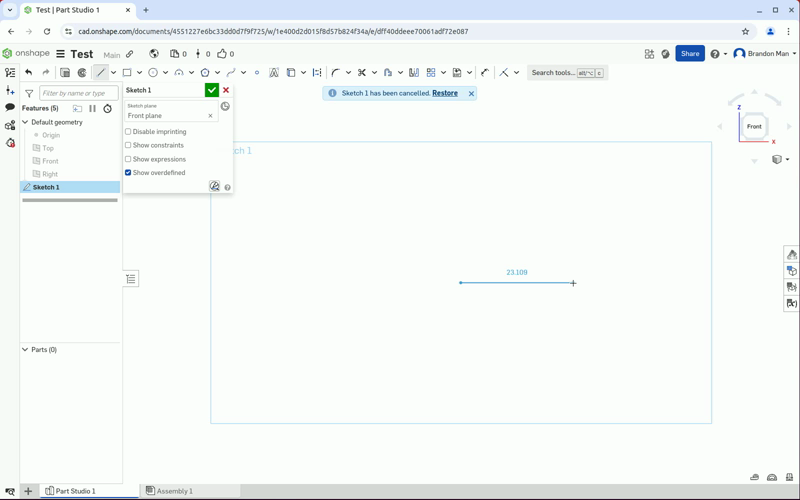
key_down(shift)
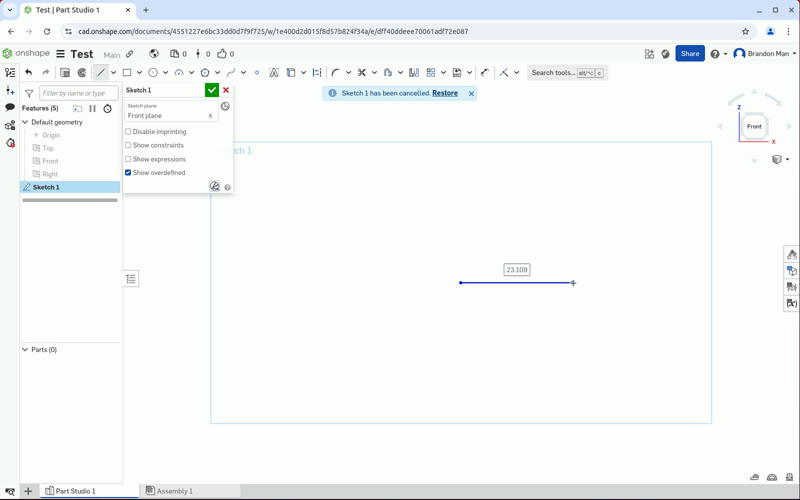
mouse_move(589, 282)
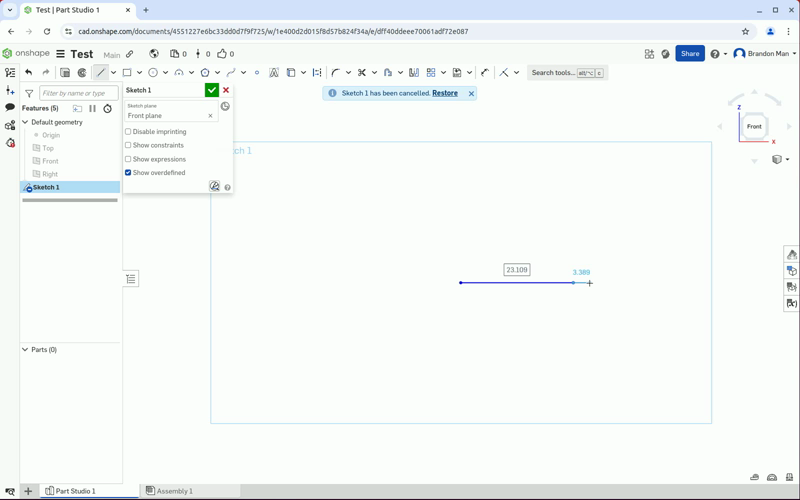
mouse_move(573, 245)
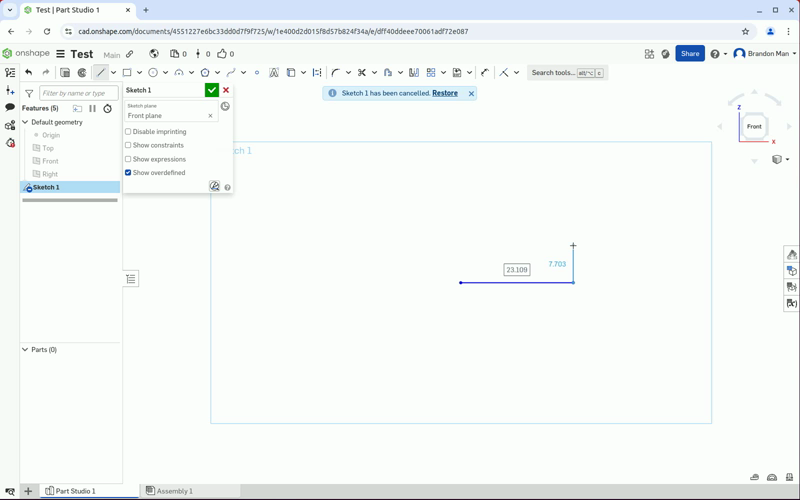
click(573, 245)
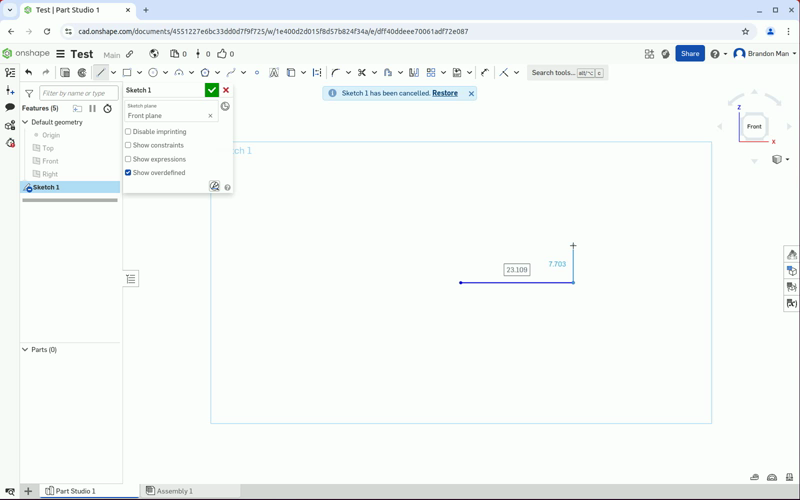
key_up(shift)
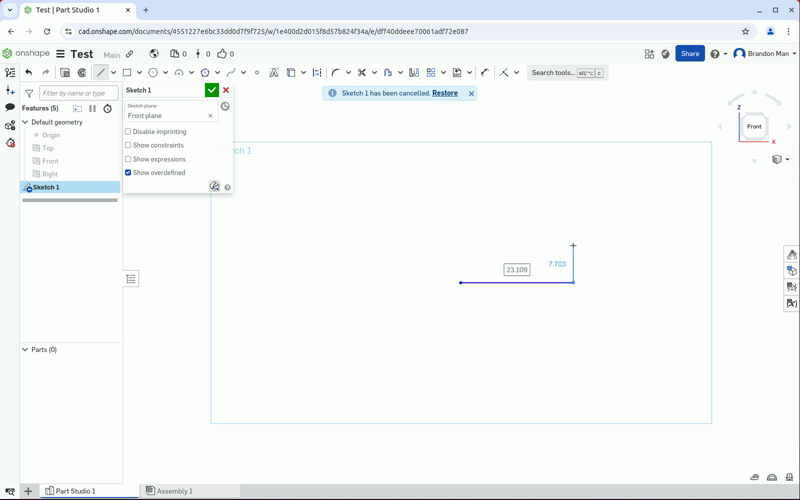
key_down(shift)
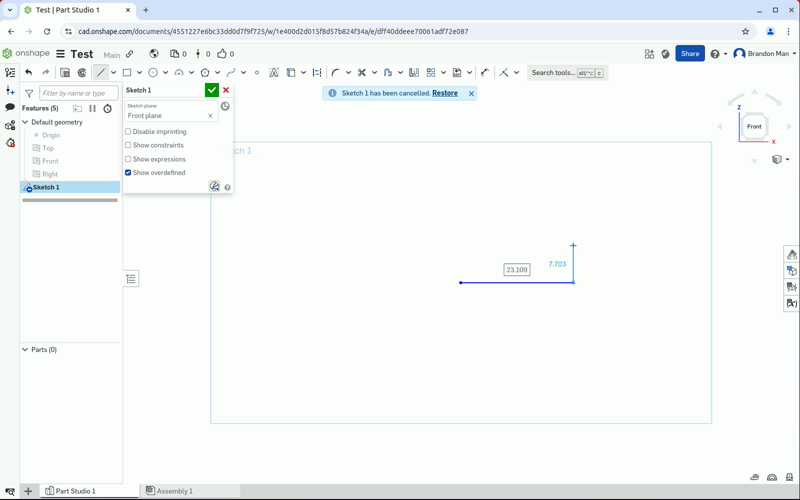
mouse_move(589, 245)
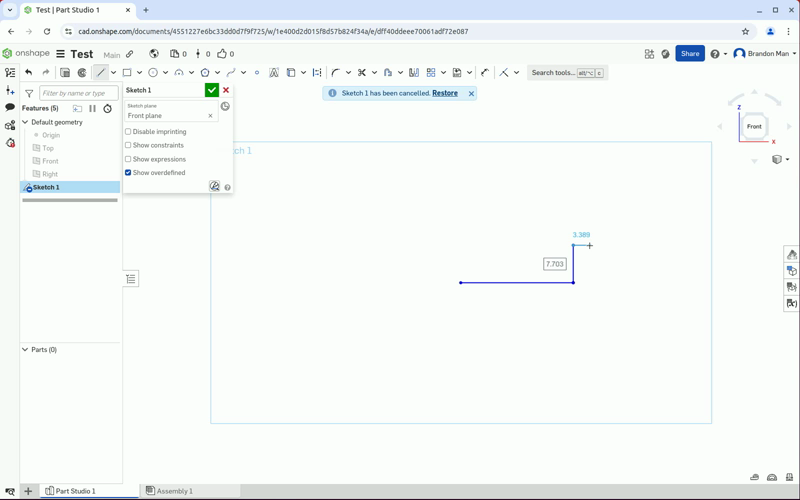
mouse_move(535, 245)
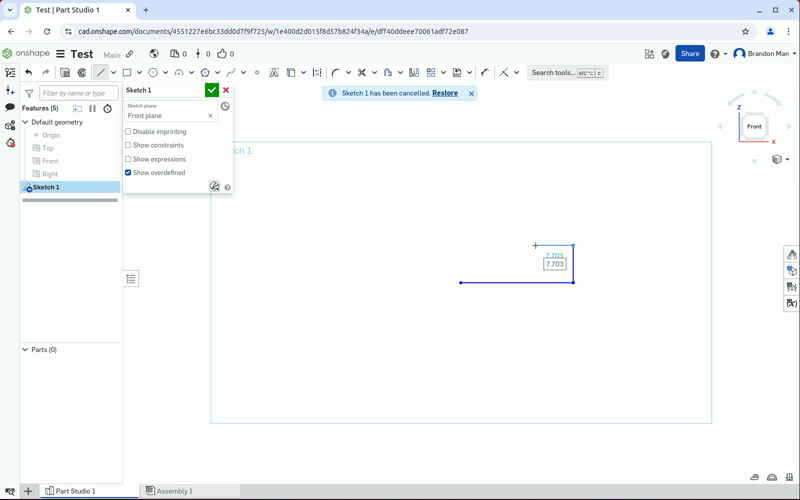
click(535, 245)
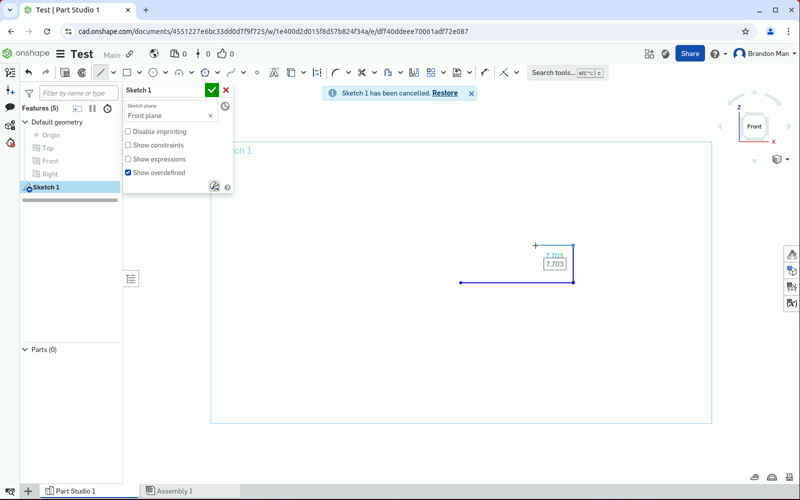
key_up(shift)
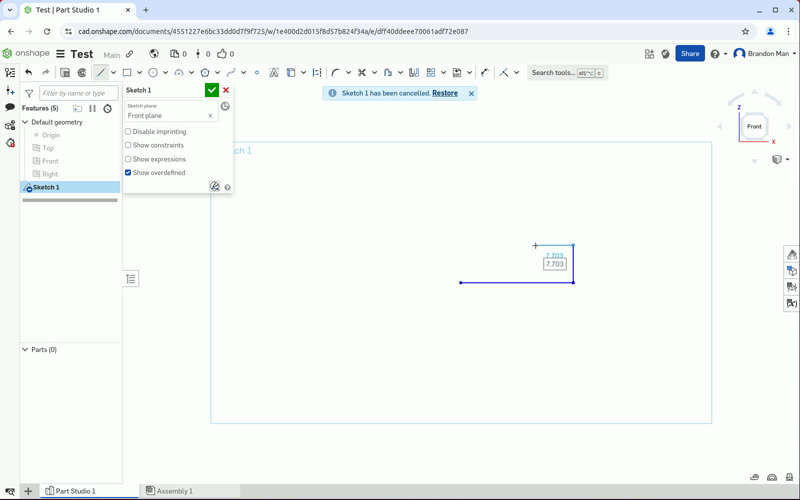
key_down(shift)
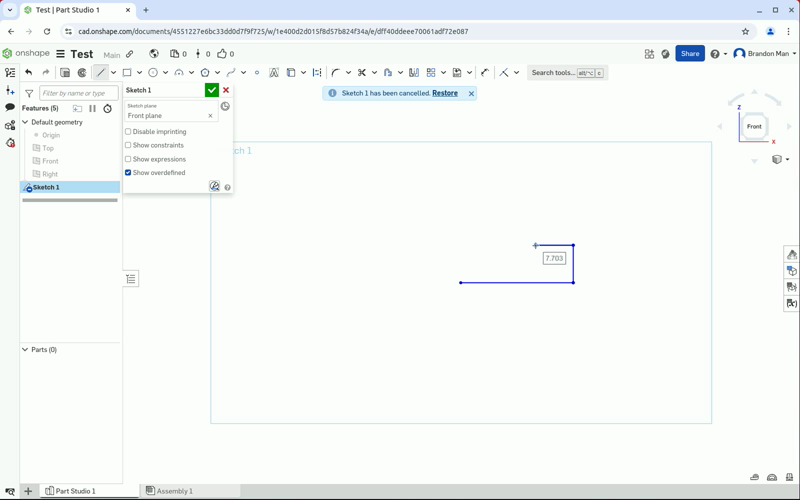
mouse_move(535, 170)
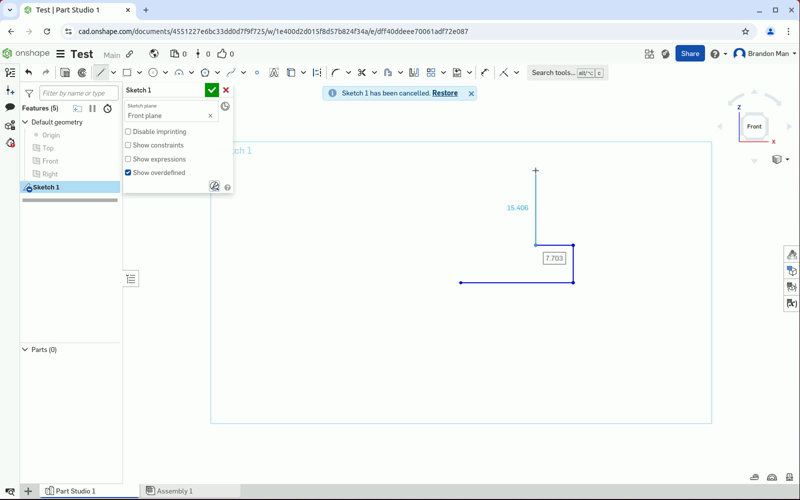
click(535, 170)
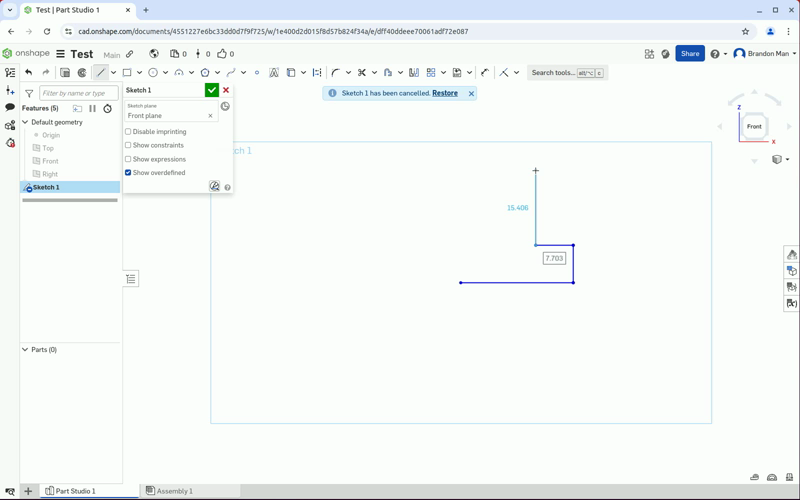
key_up(shift)
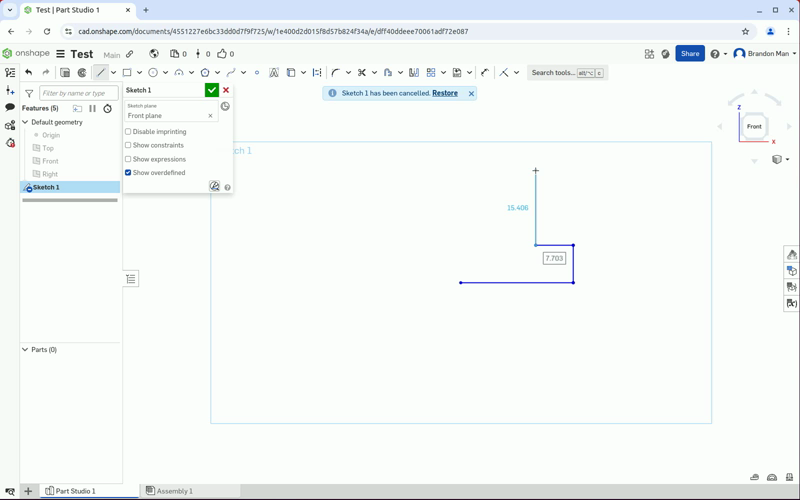
key_down(shift)
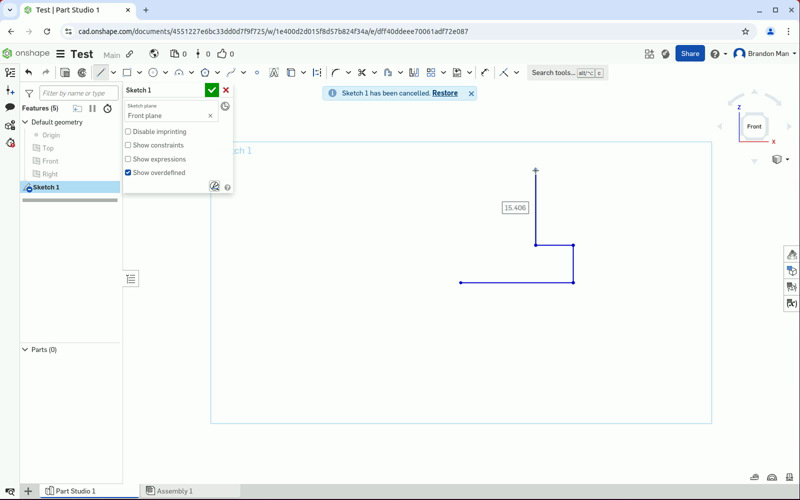
mouse_move(460, 170)
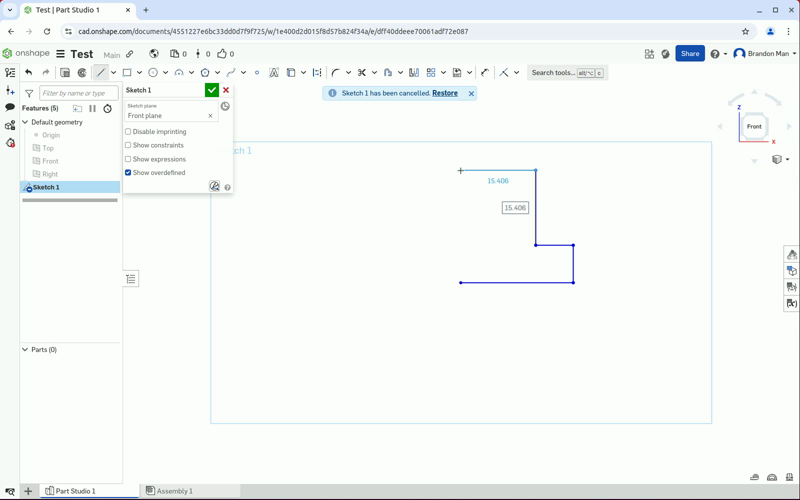
click(460, 170)
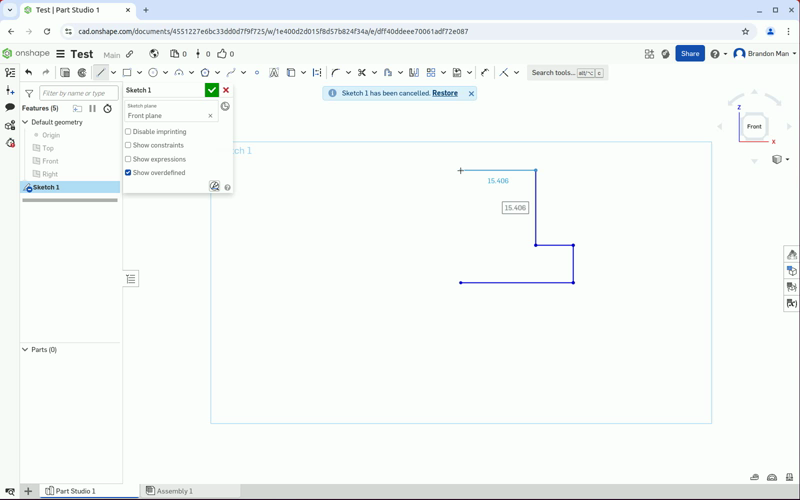
key_up(shift)
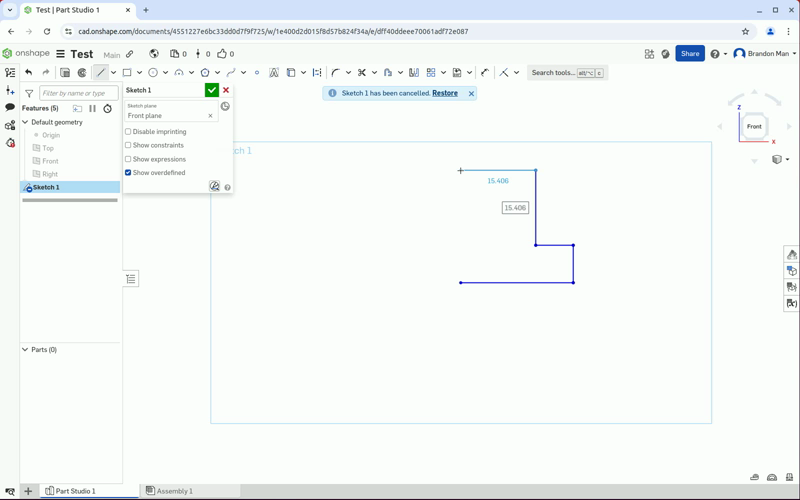
key_down(shift)
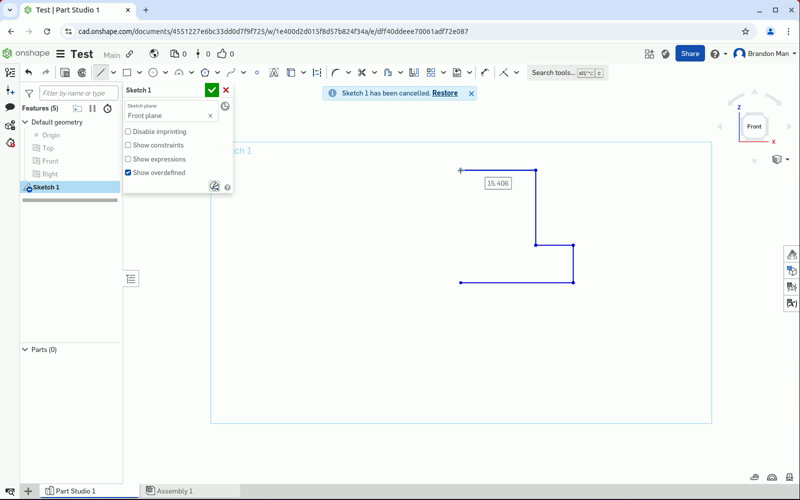
mouse_move(460, 282)
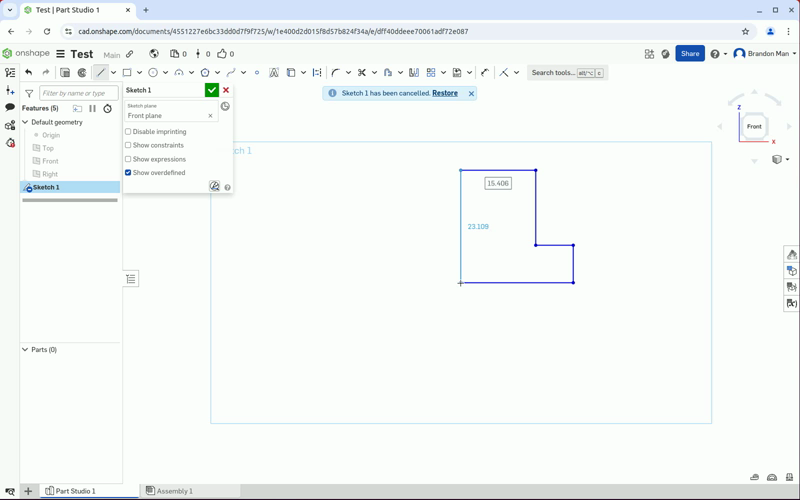
key_up(shift)
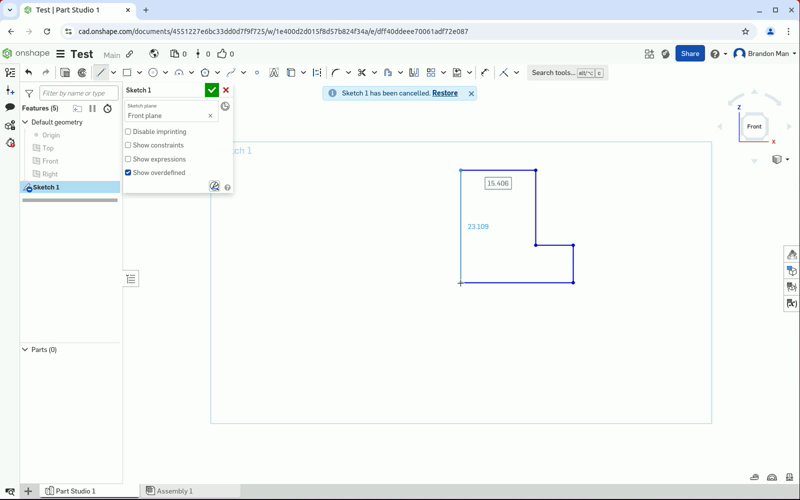
click(460, 282)
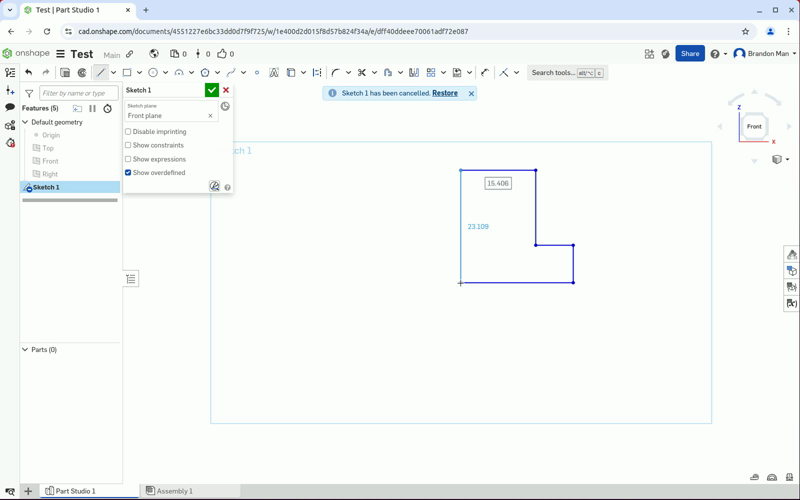
key(esc)
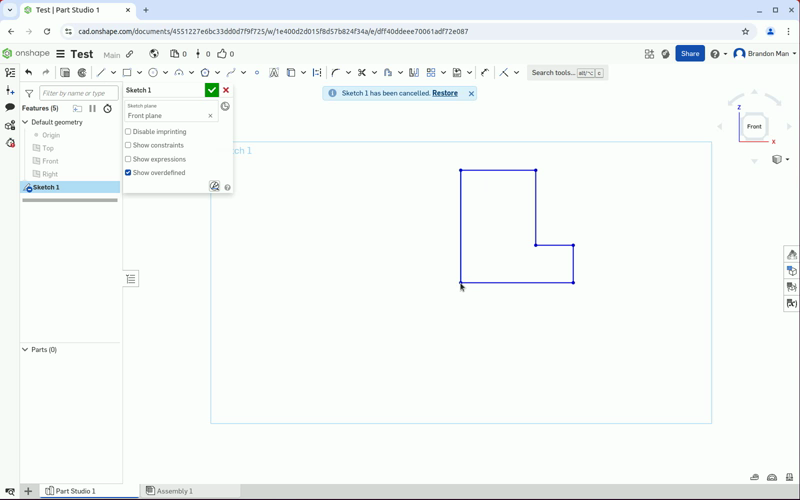
mouse_move(495, 203)
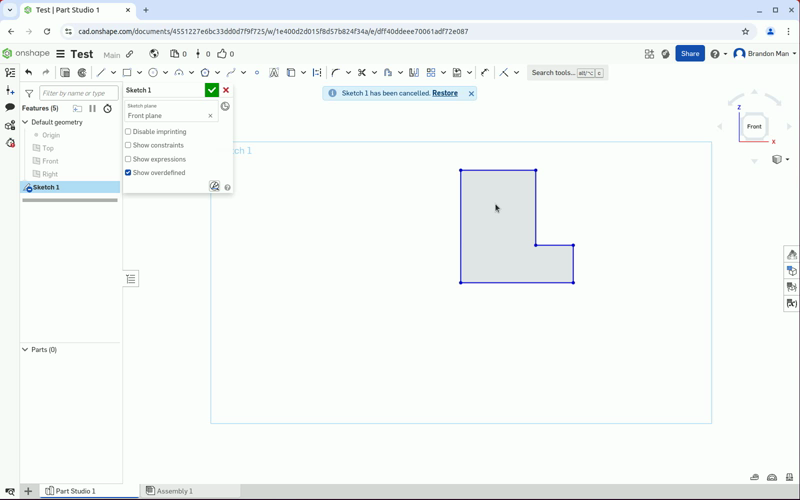
click(495, 203)
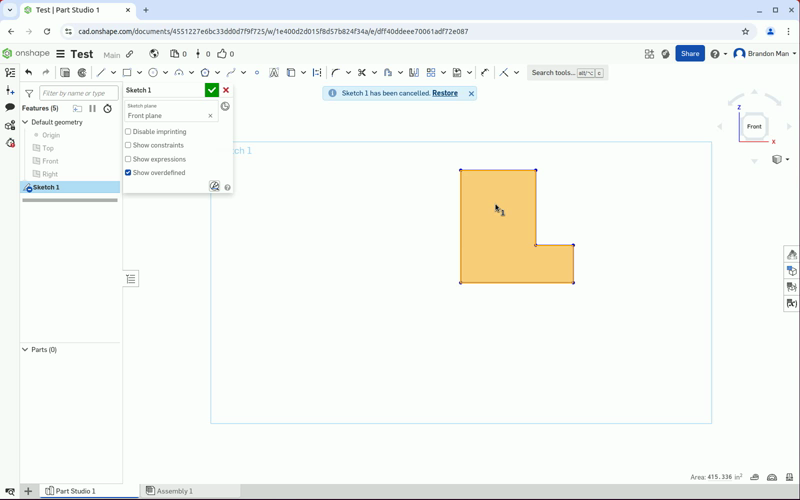
mouse_move(73, 352)
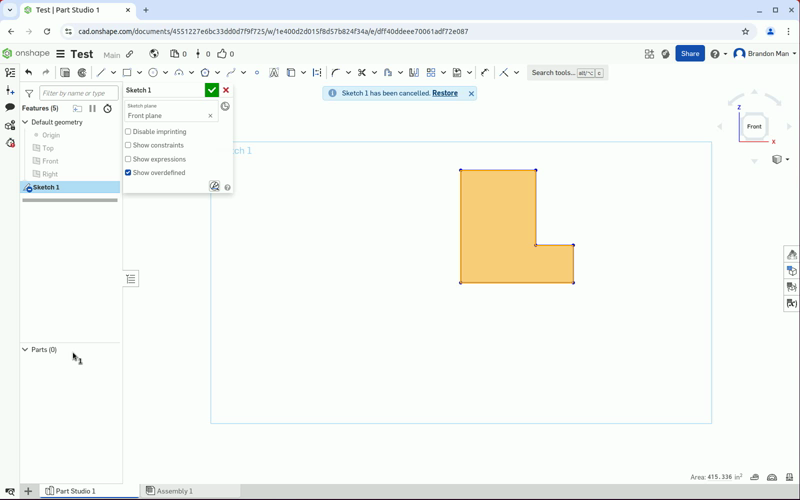
key(shift+y)
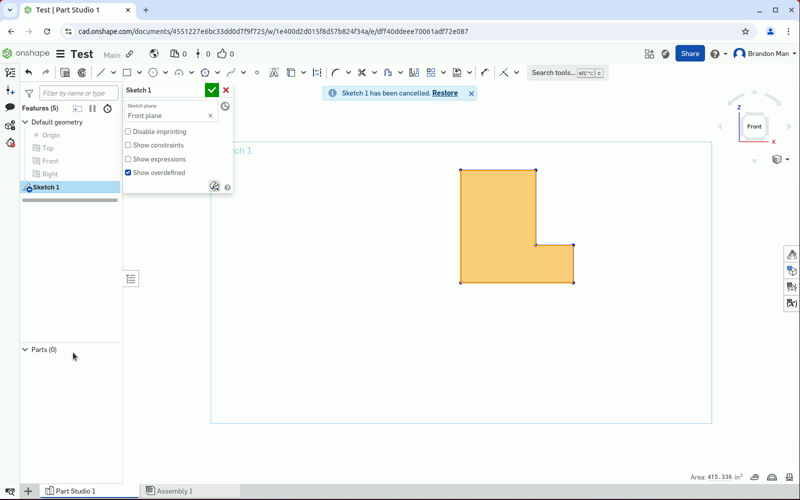
key(shift+e)
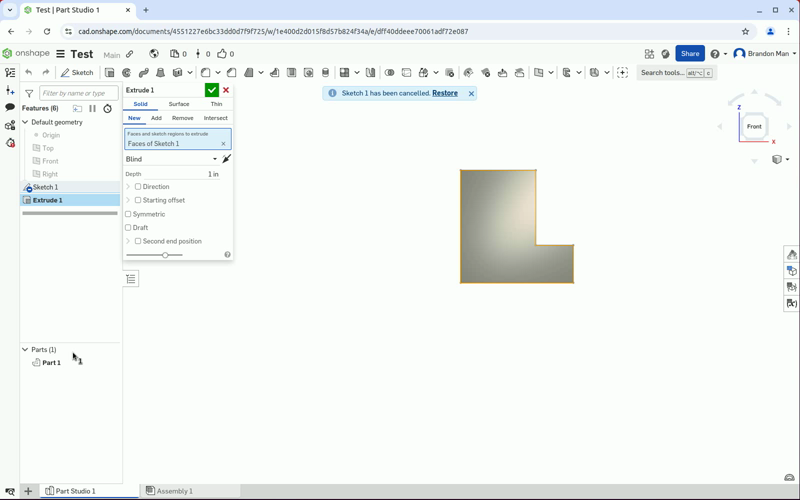
mouse_move(143, 106)
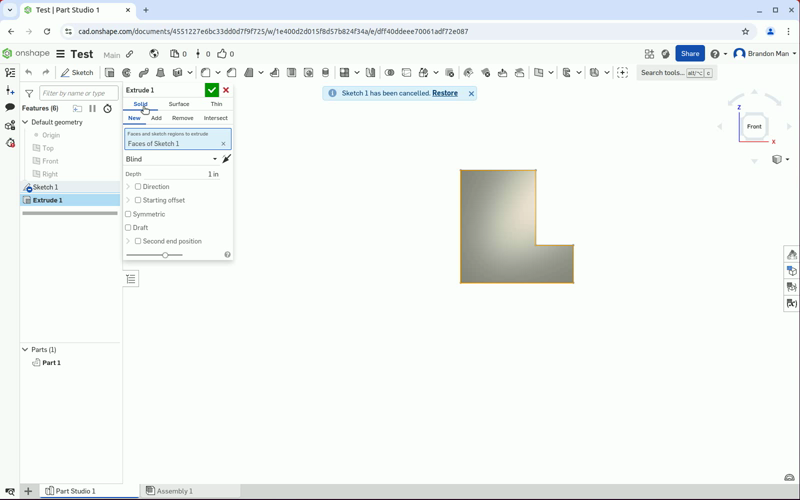
click(143, 106)
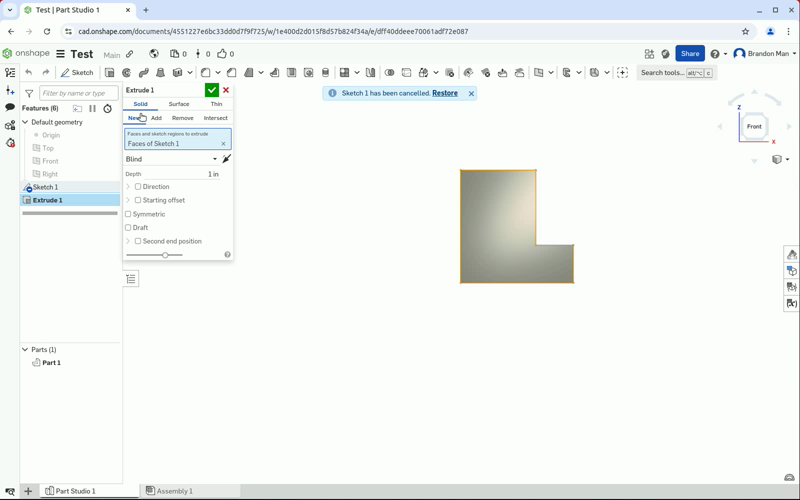
mouse_move(137, 120)
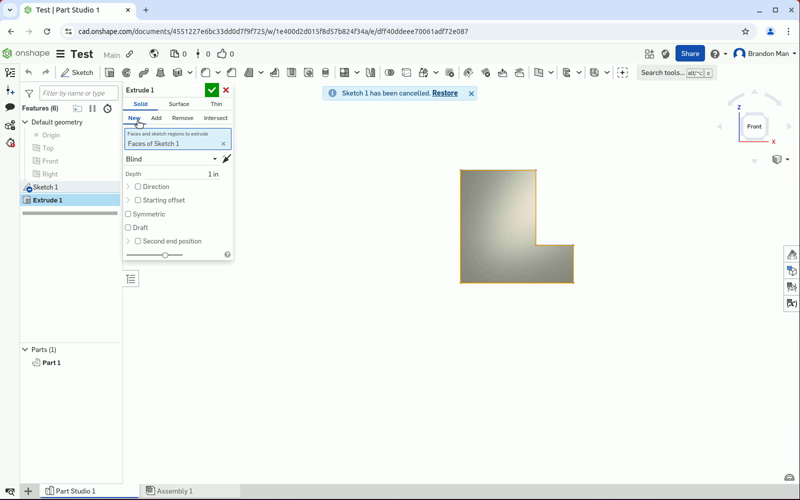
click(137, 120)
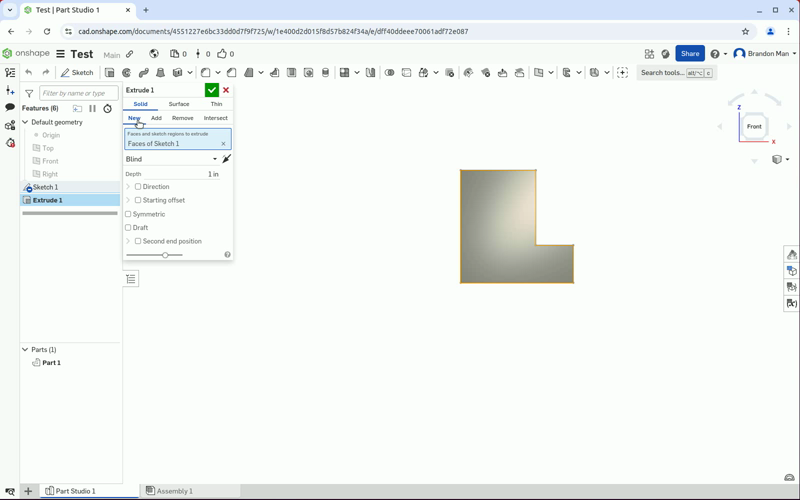
key(tab, 4)
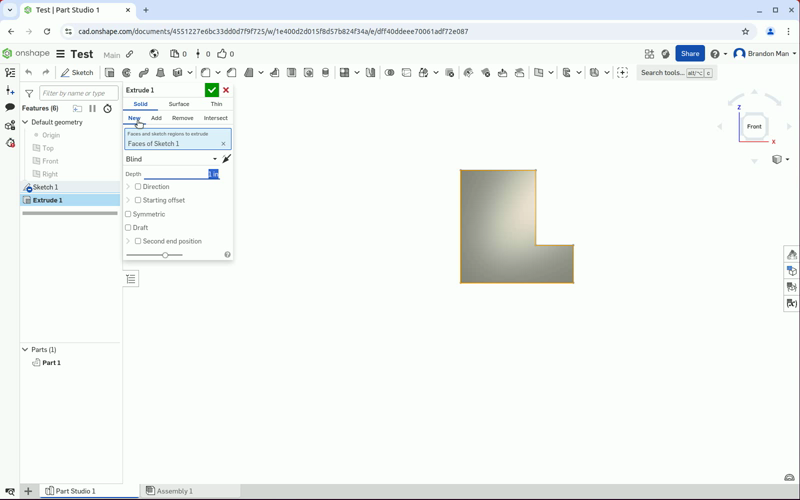
text(37.07)
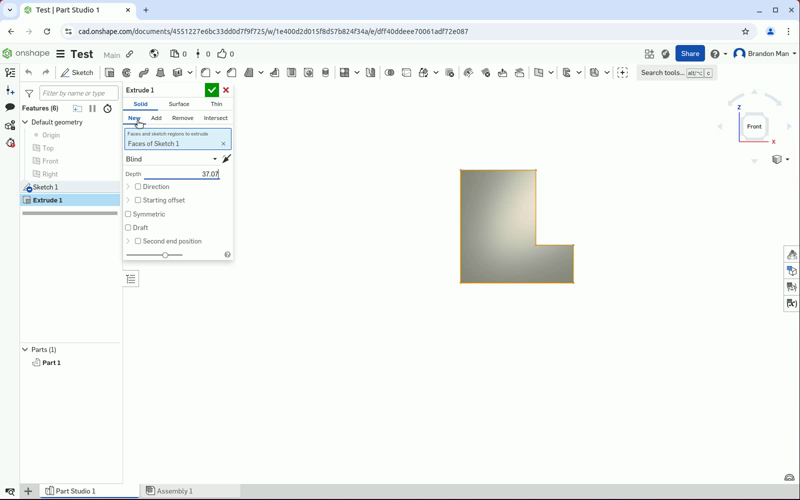
key(tab, 3)
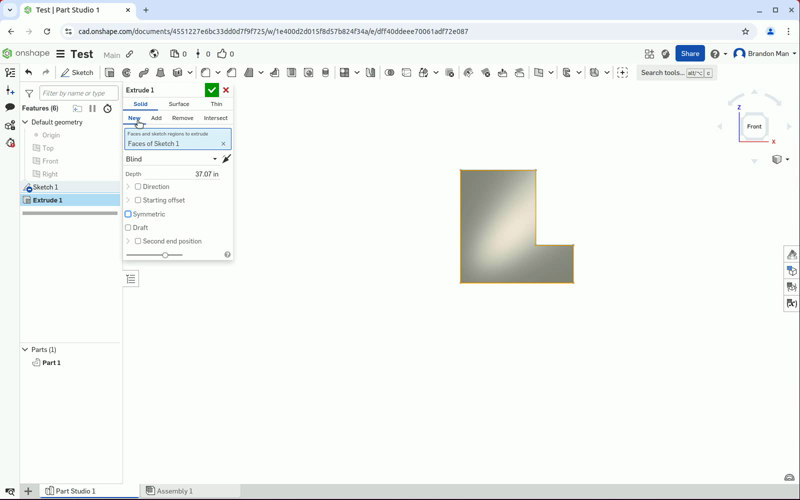
key(space)
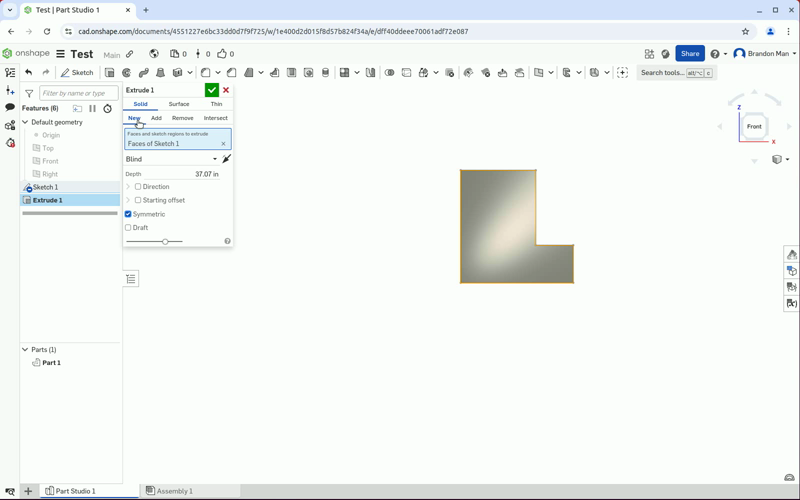
key(enter)
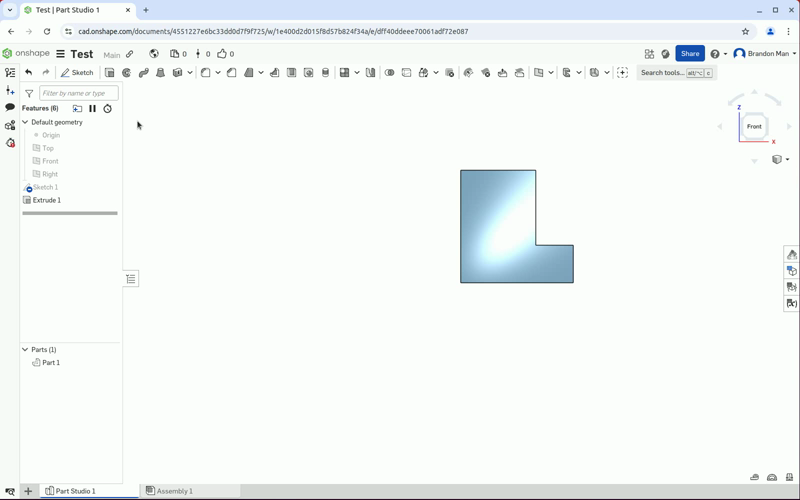
key(shift+h)
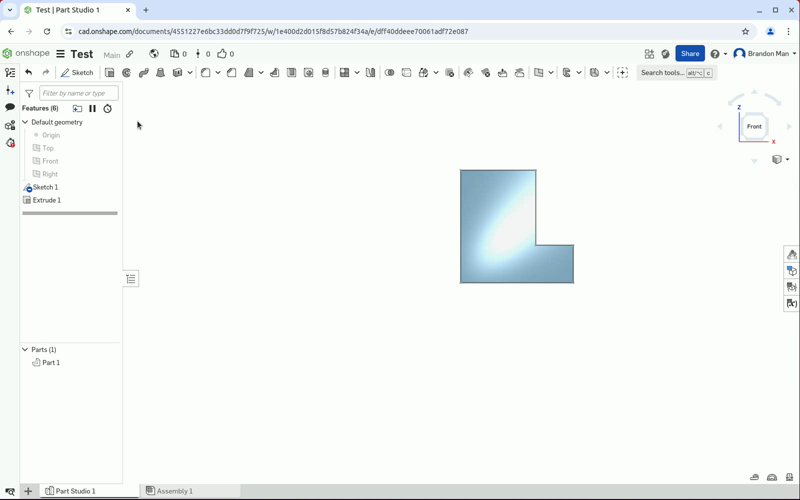
key(shift+h)
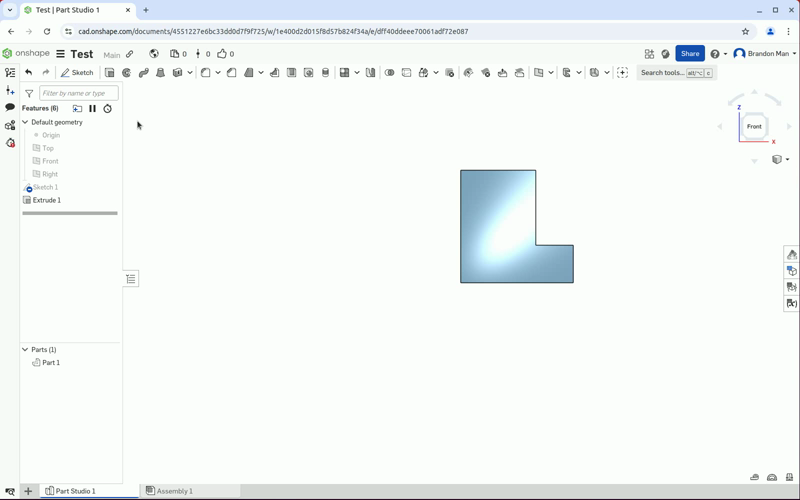
mouse_move(73, 189)
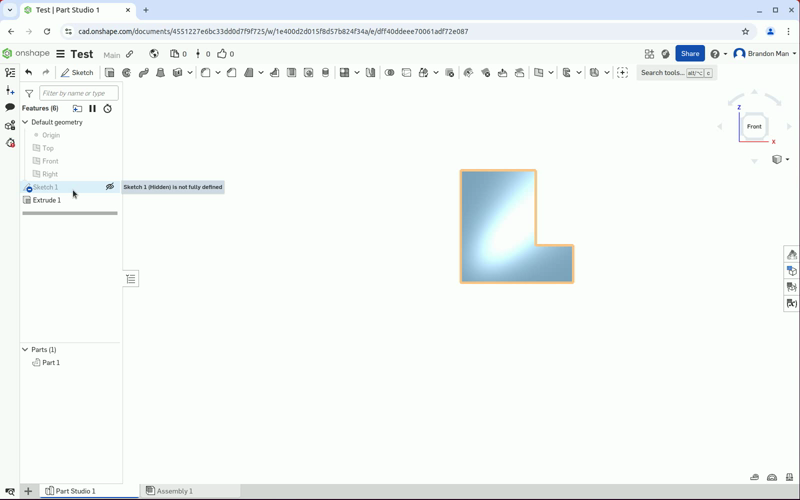
click(73, 189)
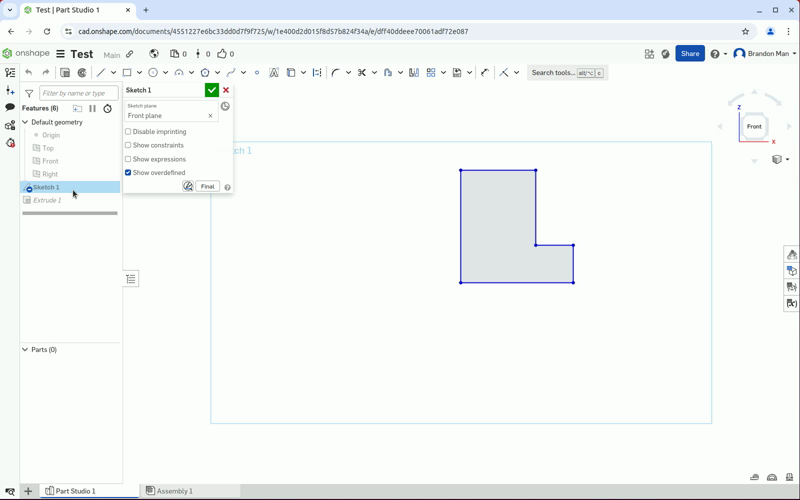
mouse_move(229, 92)
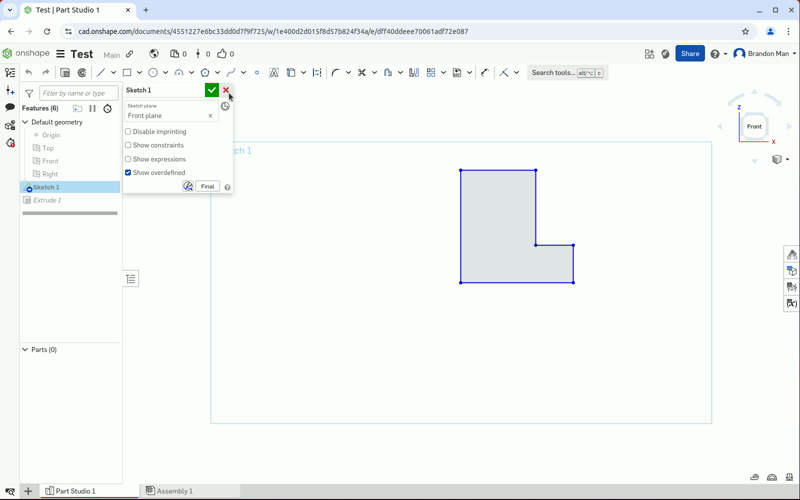
click(229, 92)
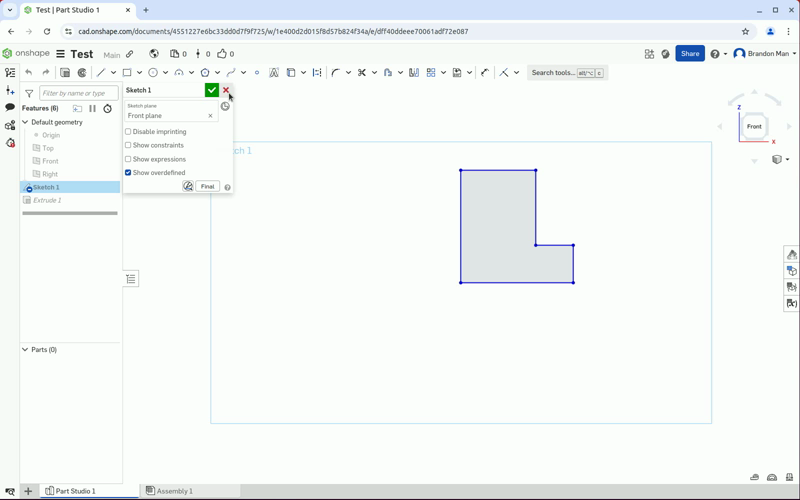
key(shift+s)
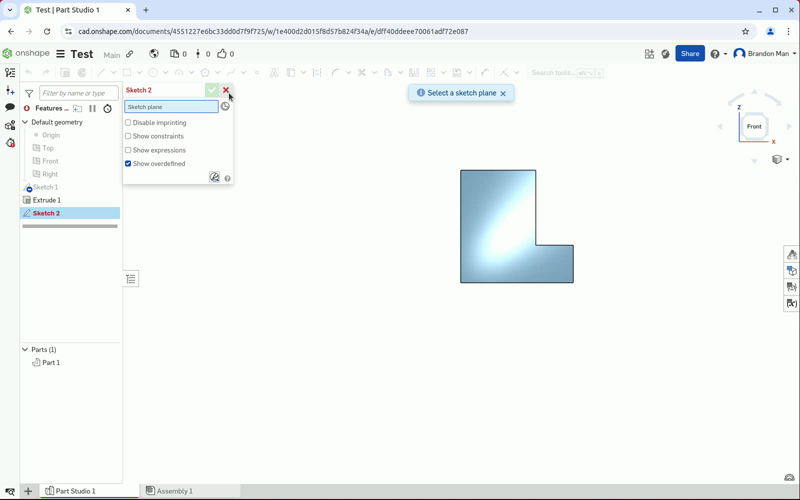
mouse_move(73, 163)
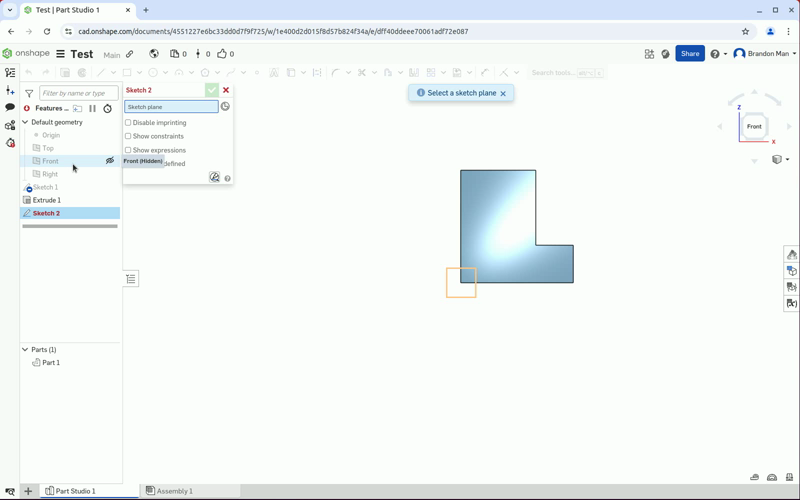
click(73, 163)
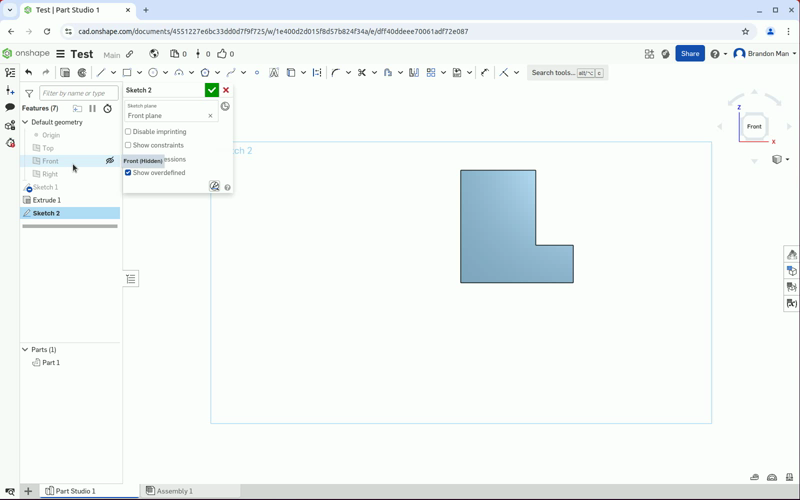
mouse_move(73, 352)
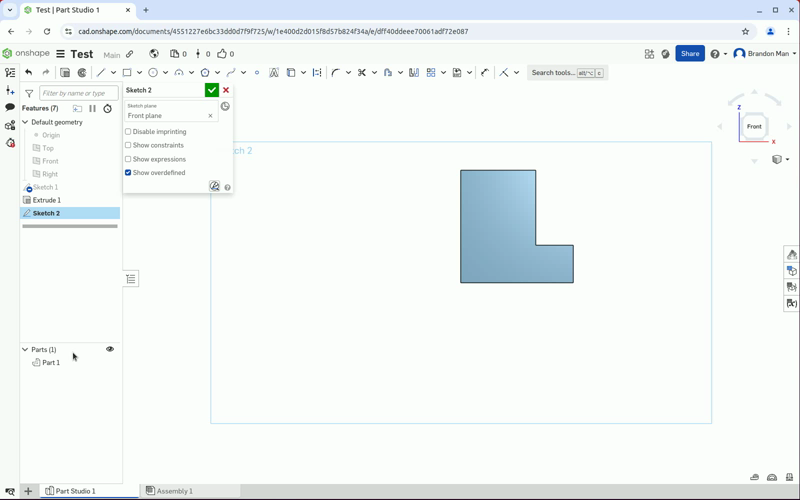
key(y)
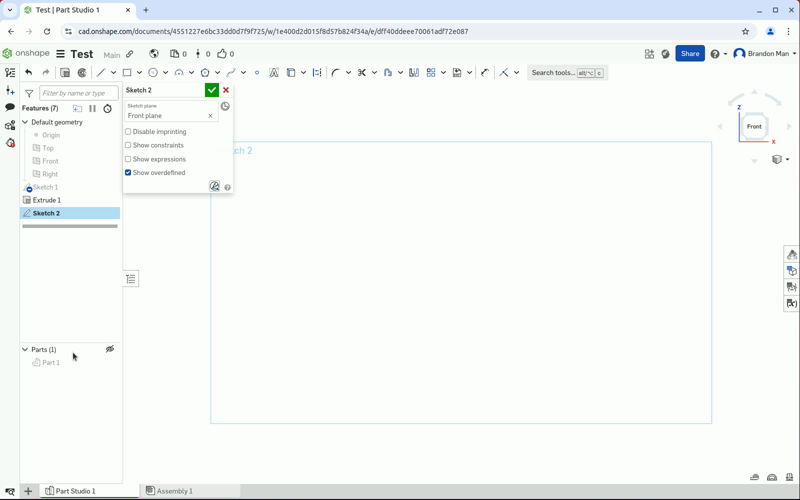
key(l)
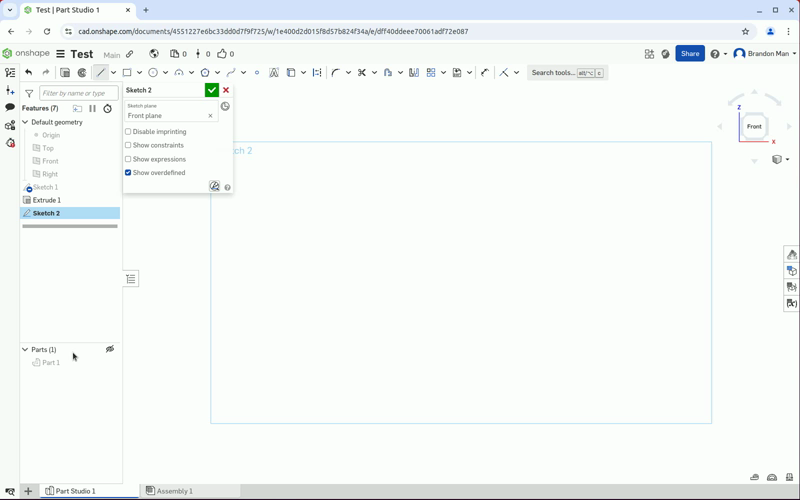
key_down(shift)
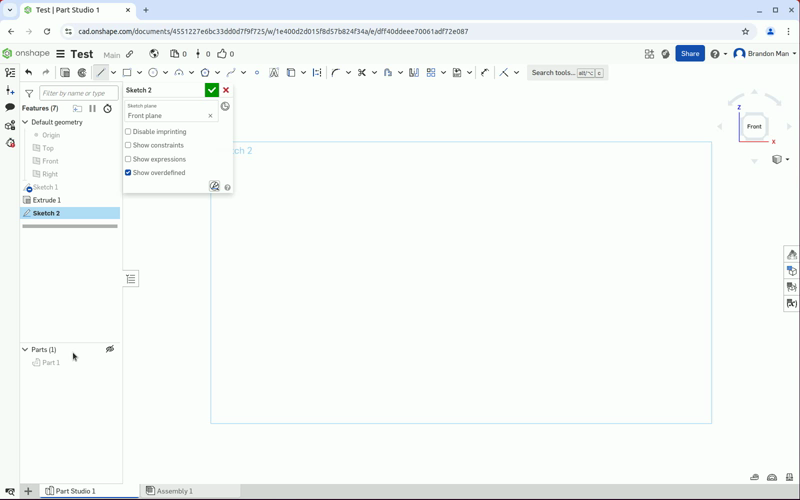
mouse_move(535, 245)
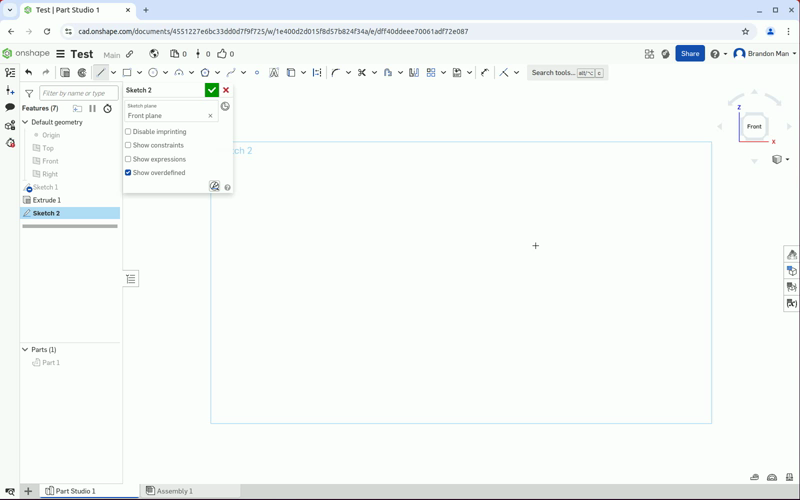
click(535, 245)
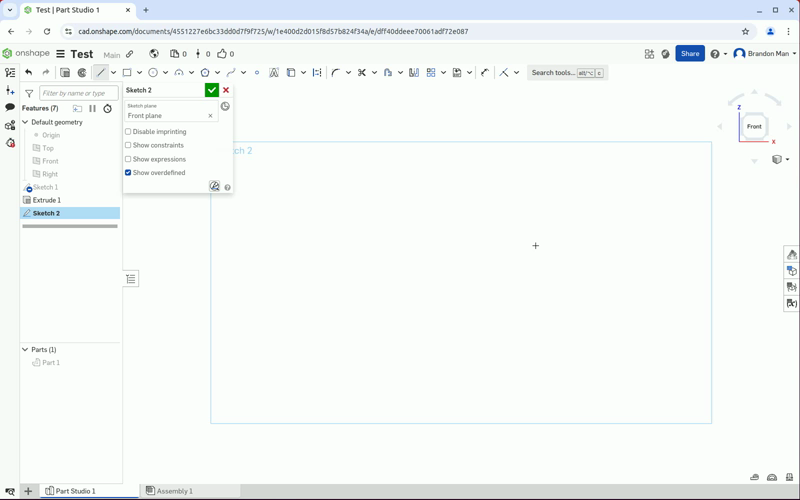
key_up(shift)
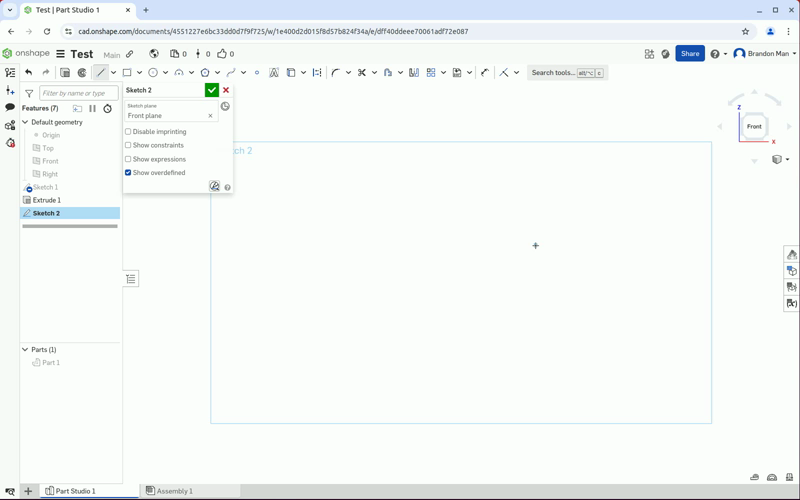
key_down(shift)
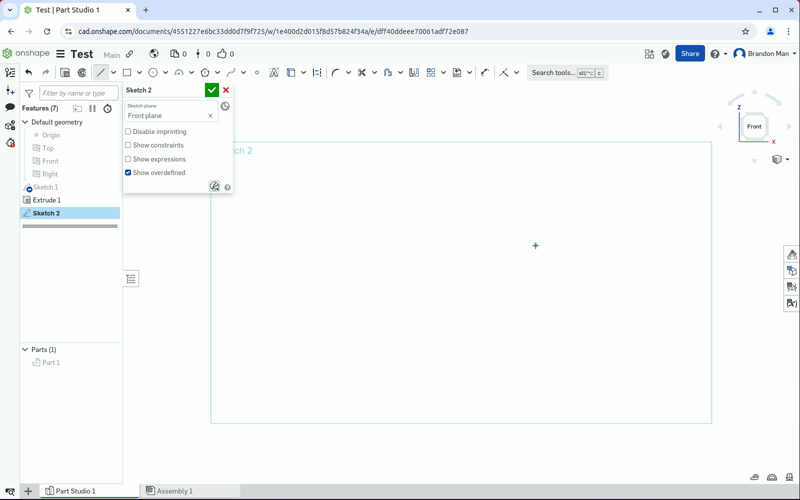
mouse_move(565, 245)
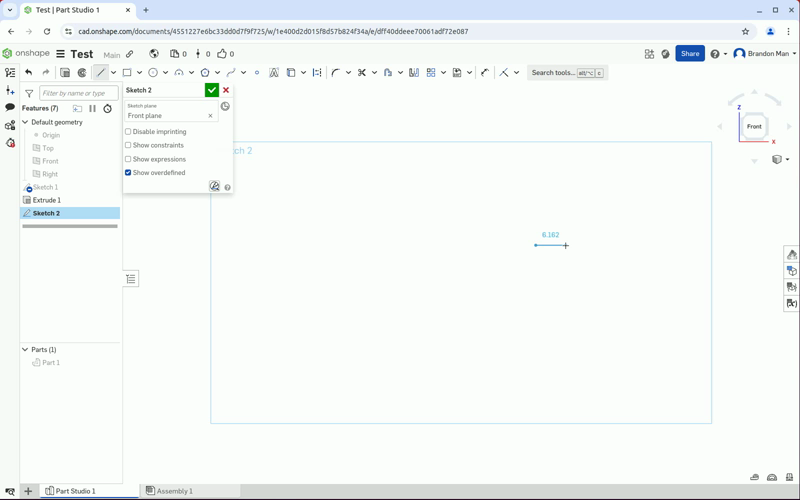
mouse_move(574, 283)
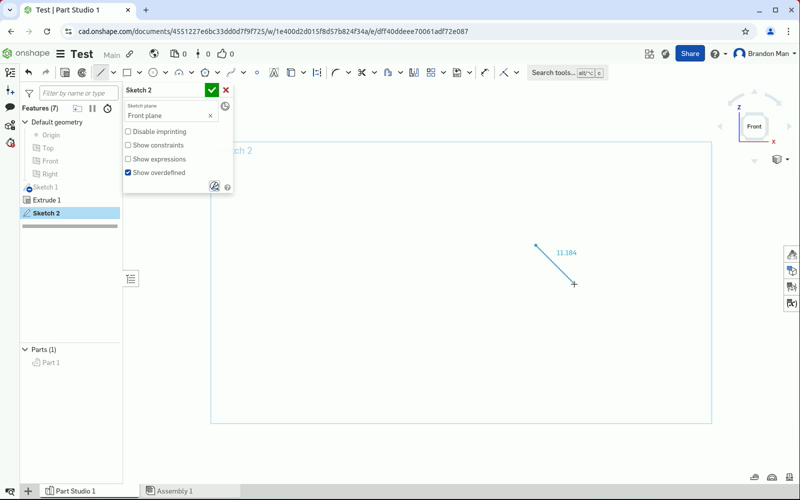
click(574, 283)
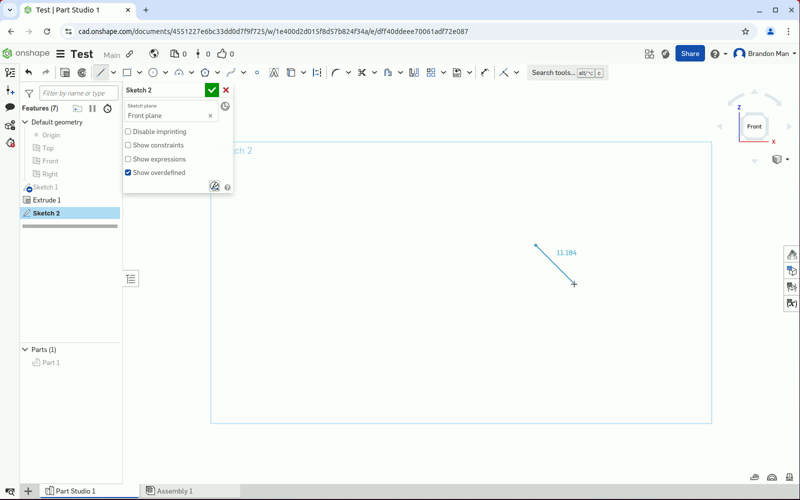
key_up(shift)
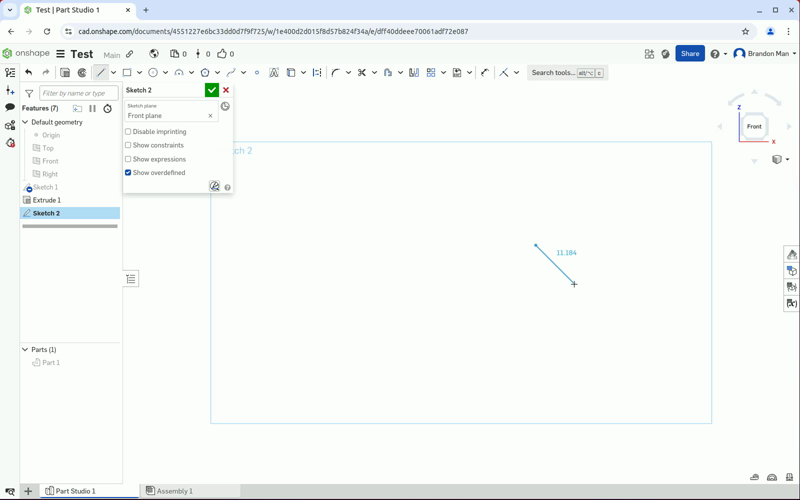
key_down(shift)
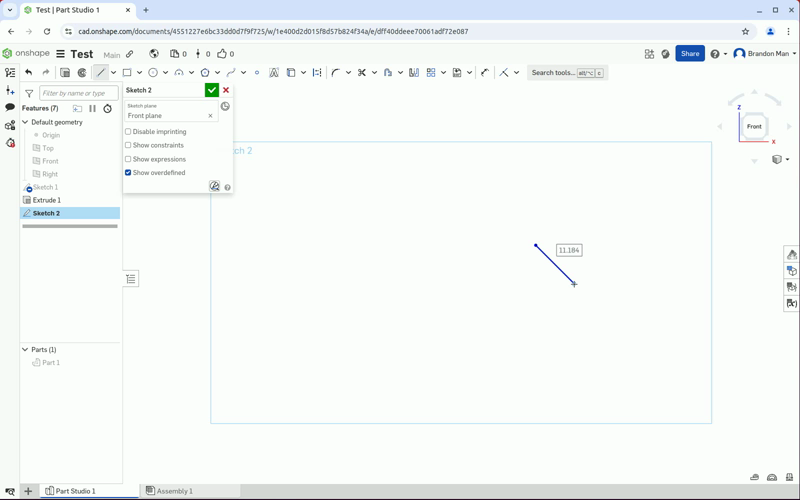
mouse_move(589, 283)
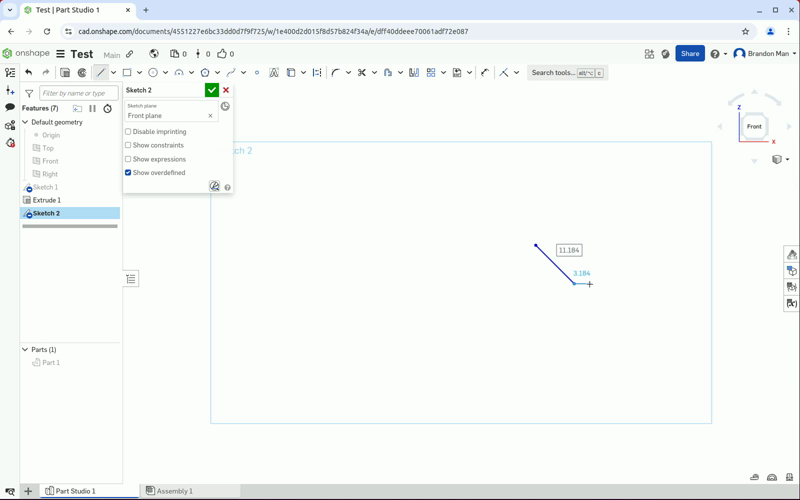
mouse_move(574, 245)
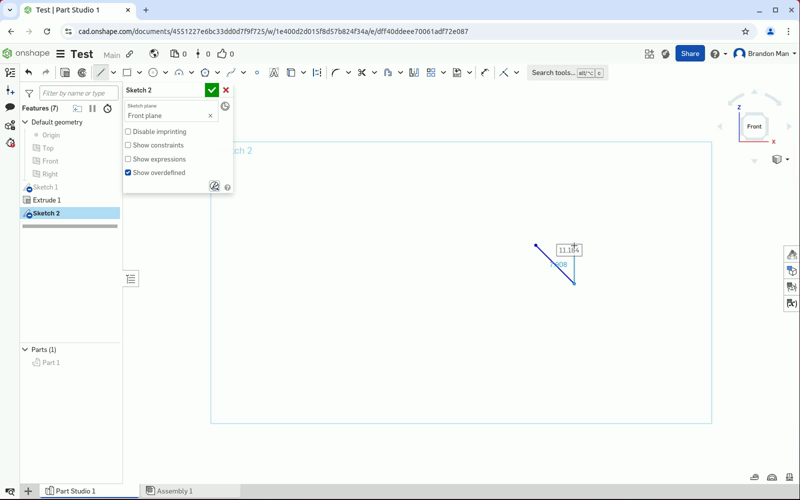
click(574, 245)
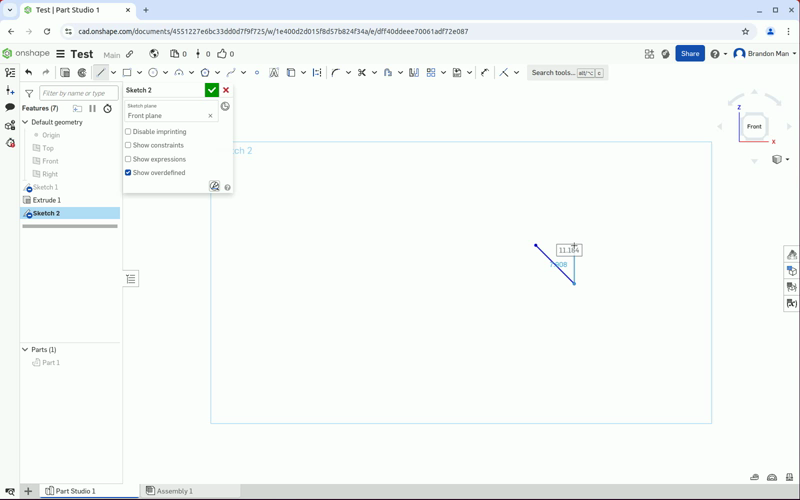
key_up(shift)
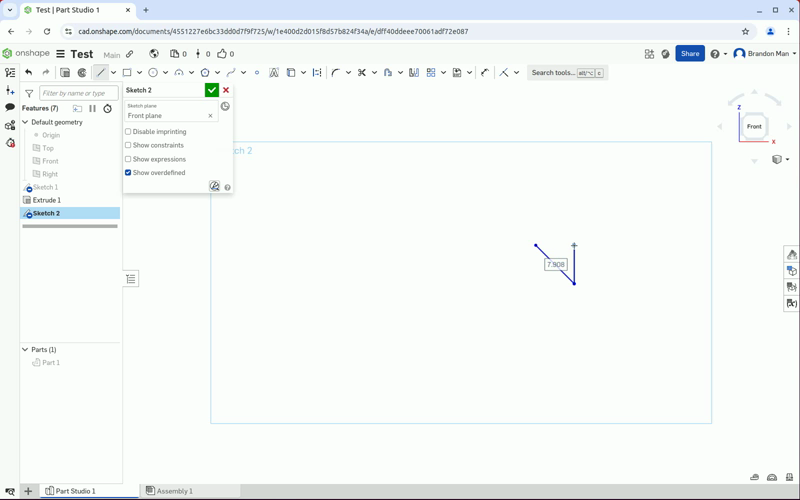
mouse_move(589, 245)
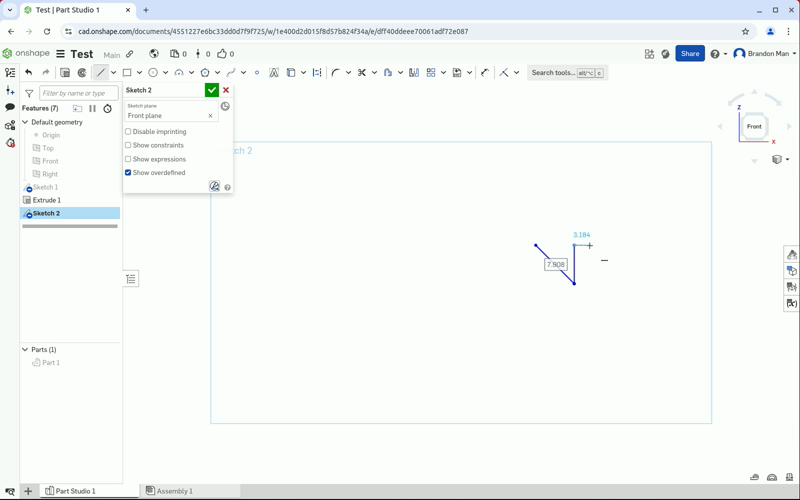
key_down(shift)
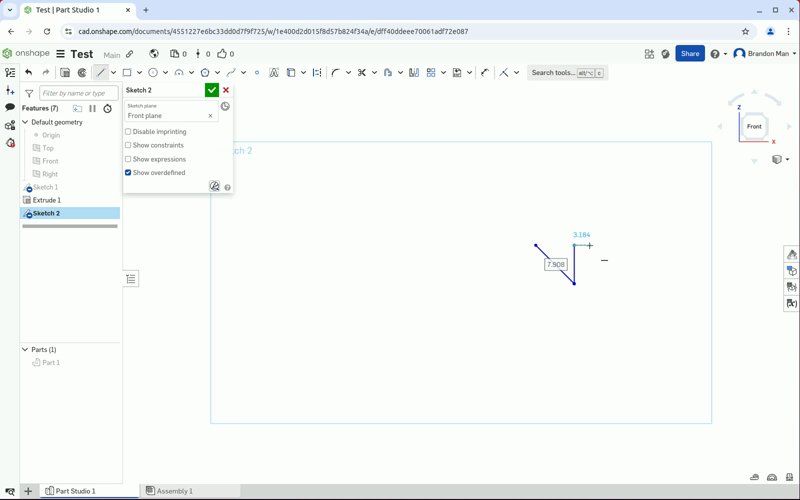
mouse_move(535, 245)
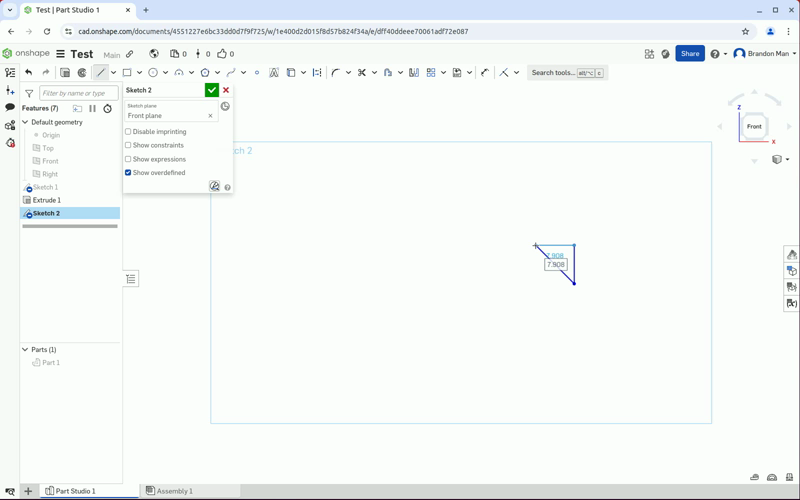
key_up(shift)
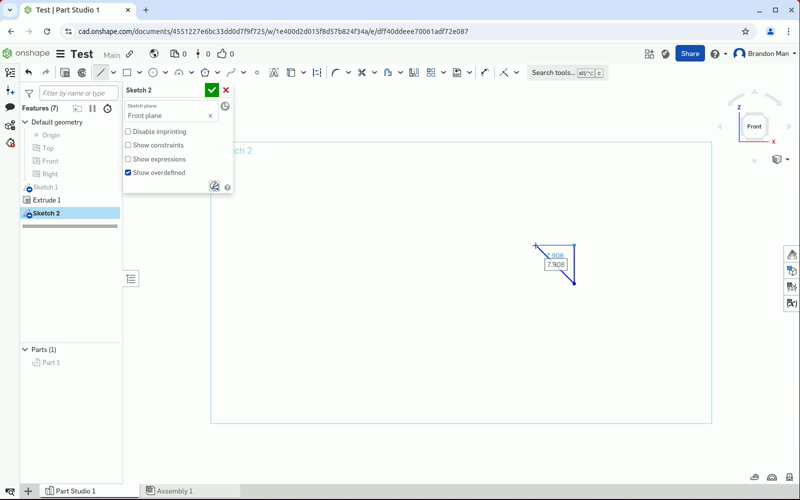
click(535, 245)
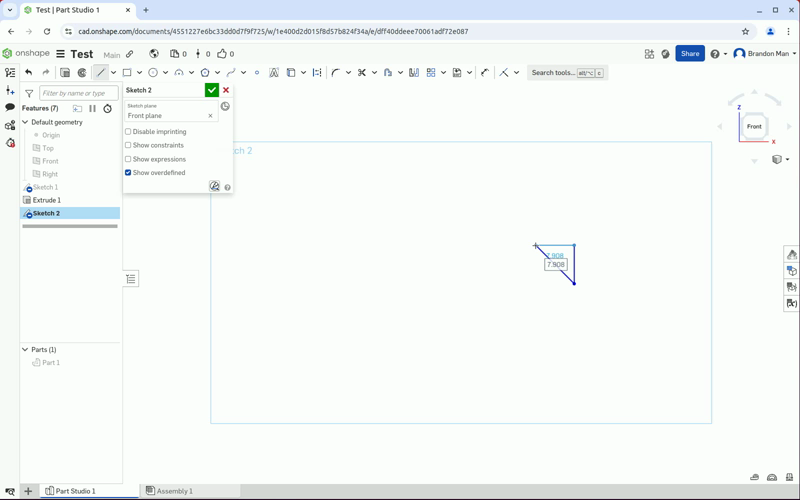
key(esc)
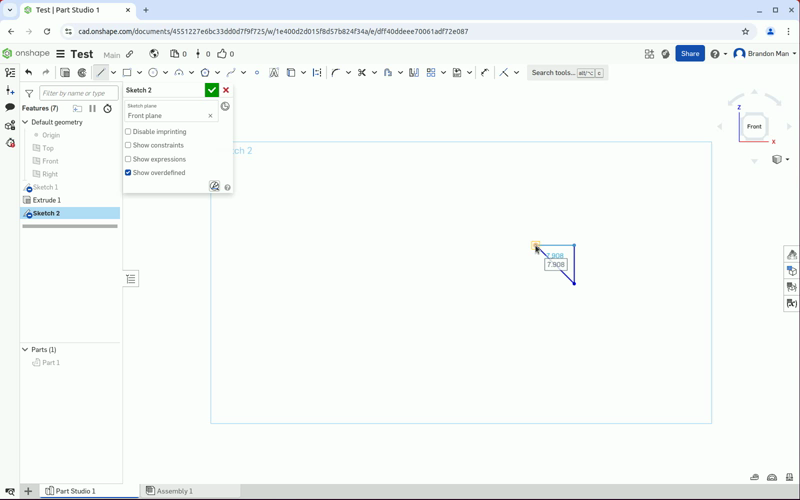
mouse_move(558, 261)
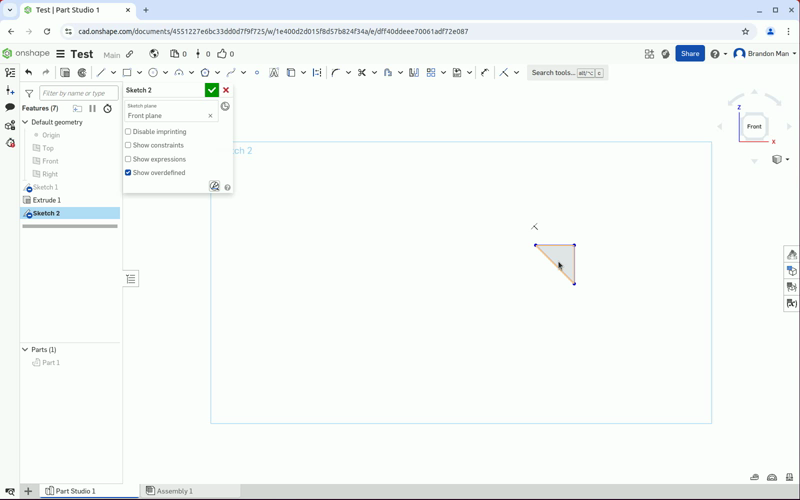
scroll(6)
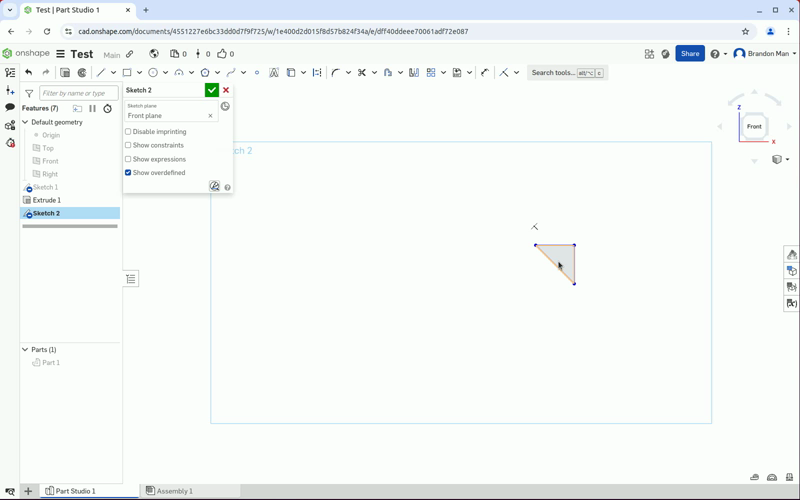
scroll(6)
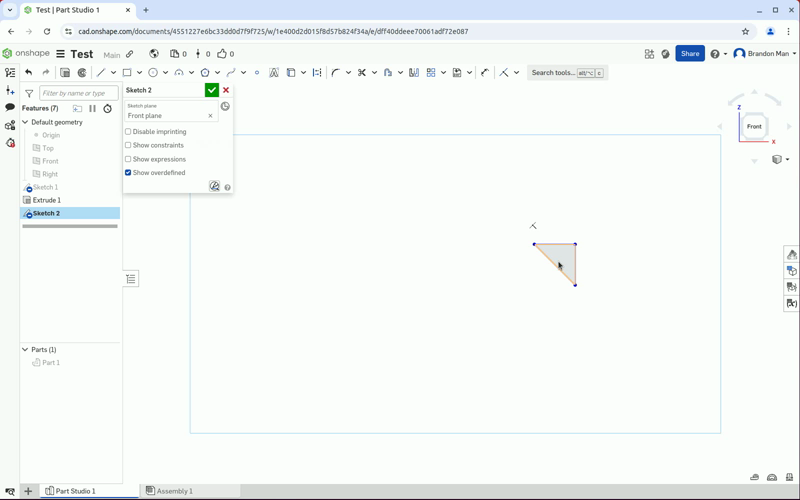
scroll(6)
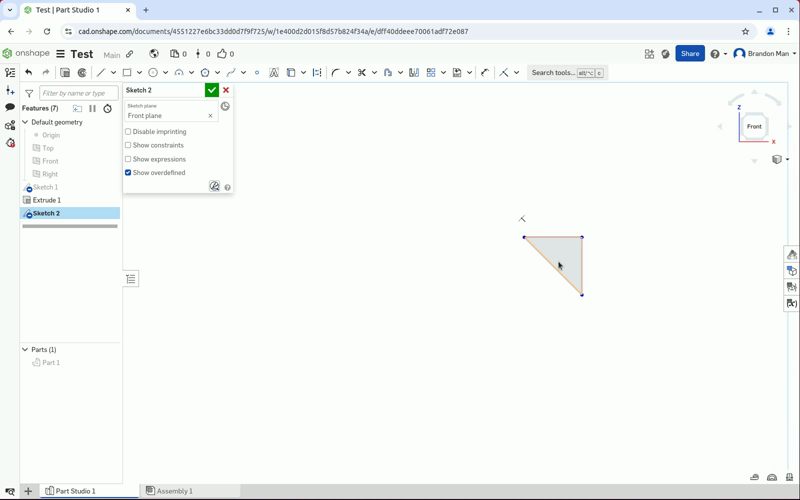
scroll(6)
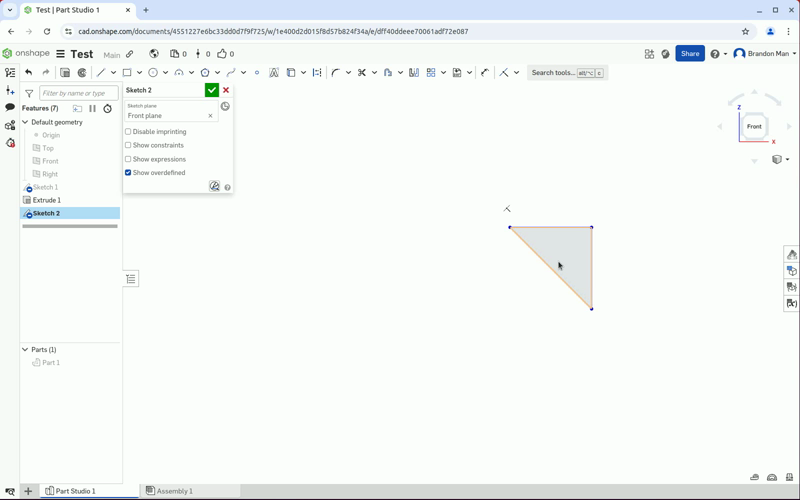
scroll(6)
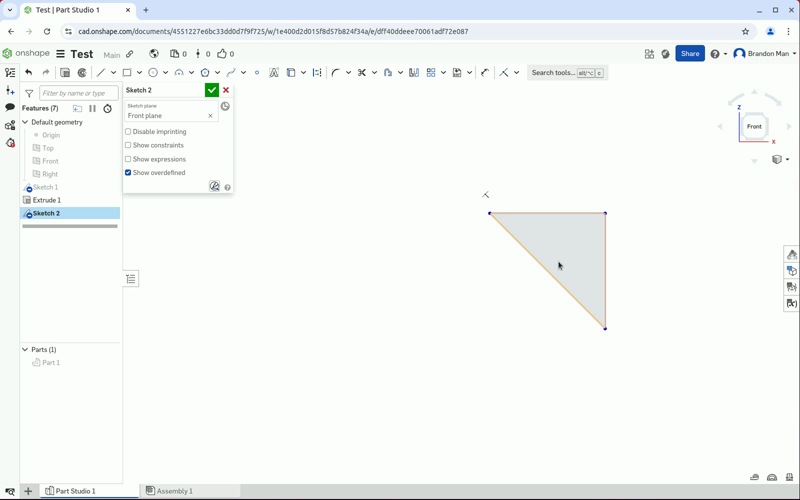
scroll(6)
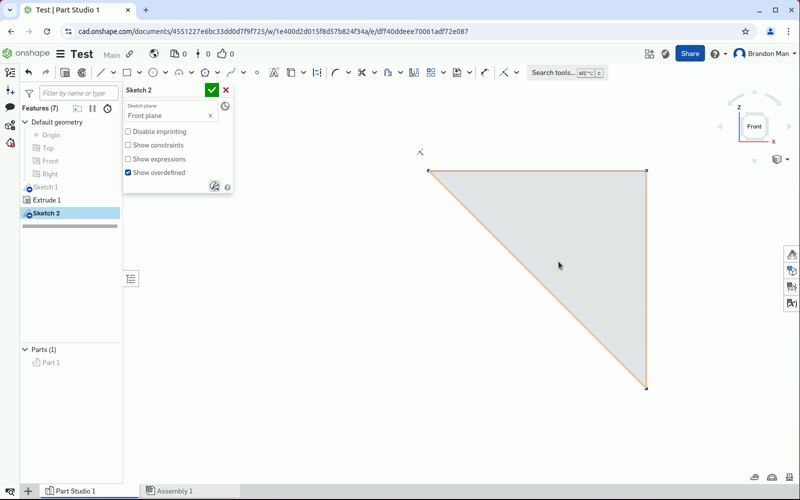
scroll(6)
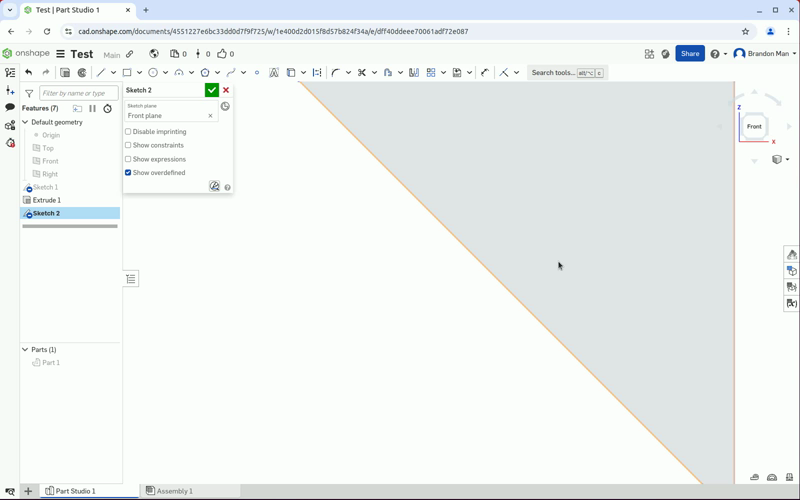
click(558, 261)
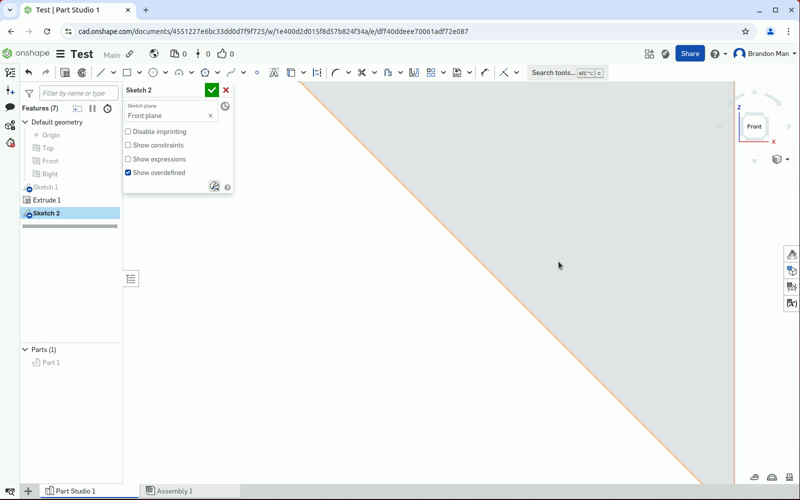
scroll(-6)
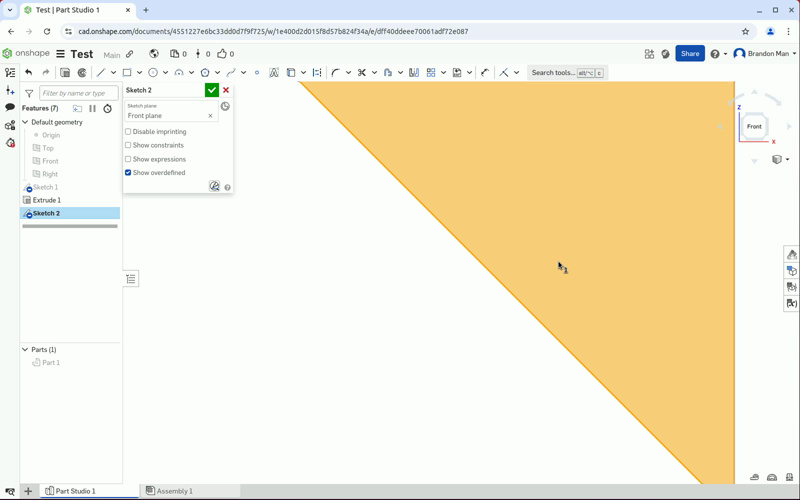
scroll(-6)
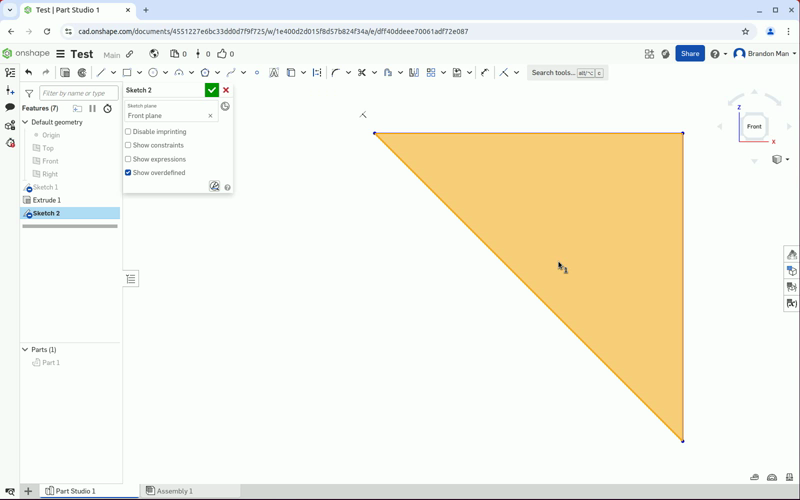
scroll(-6)
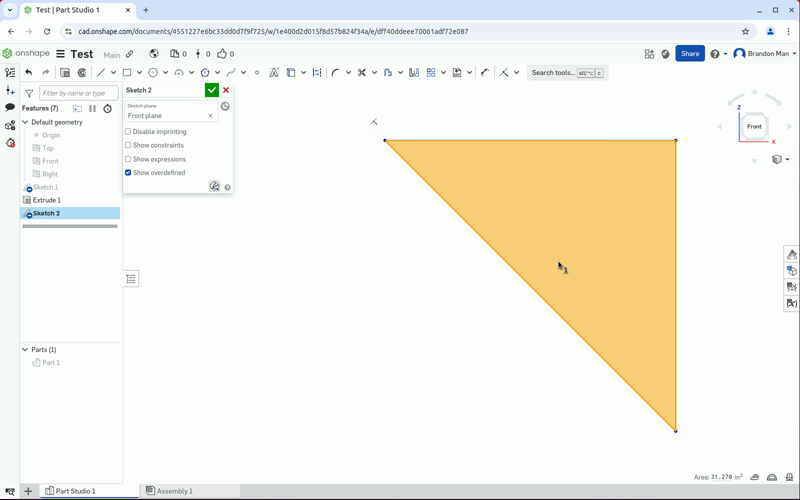
scroll(-6)
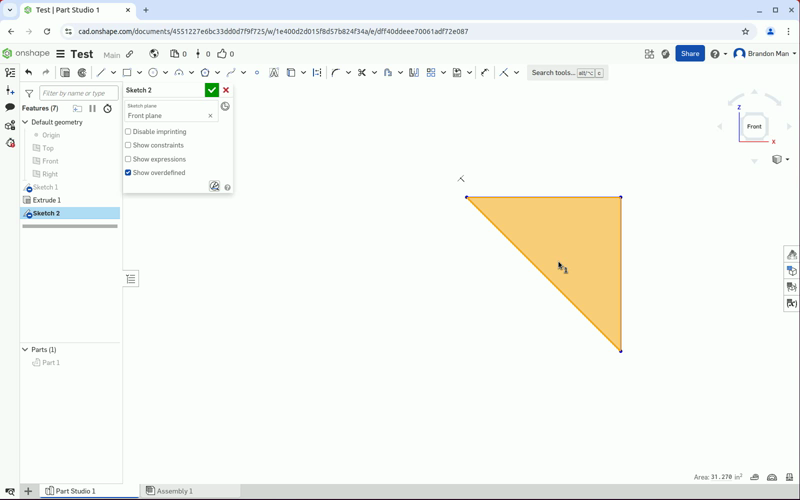
scroll(-6)
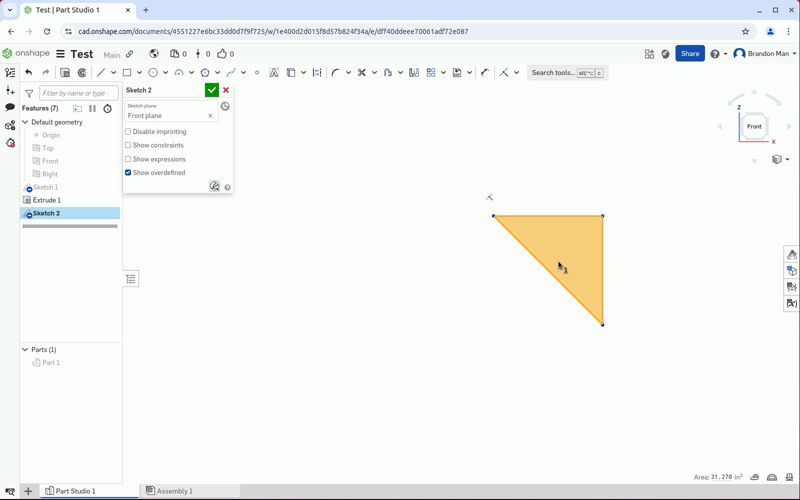
scroll(-6)
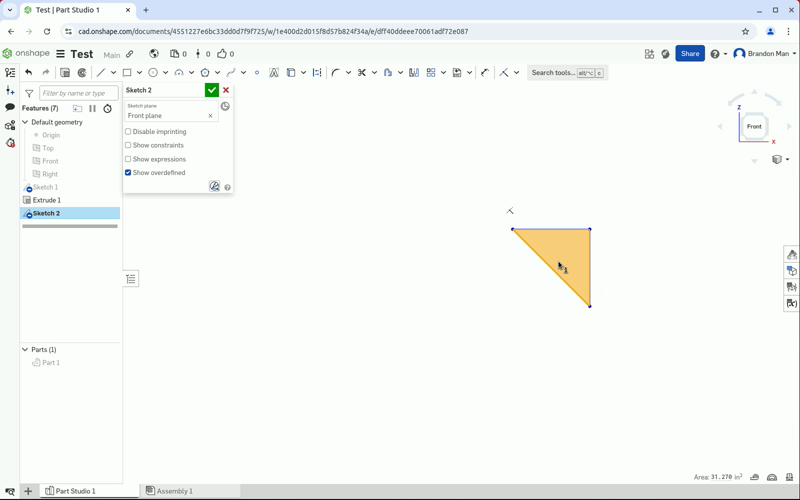
scroll(-6)
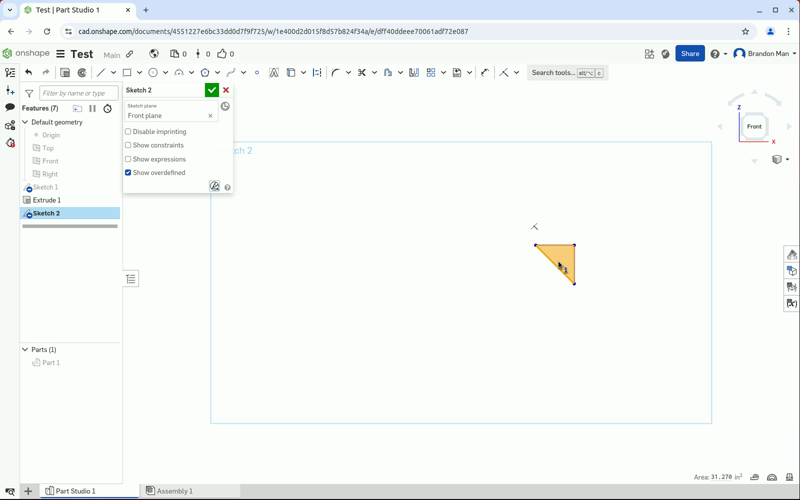
mouse_move(73, 352)
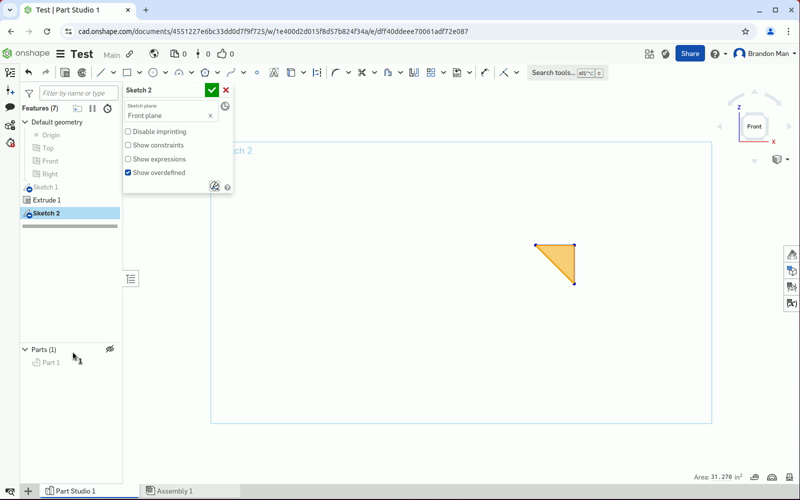
key(shift+y)
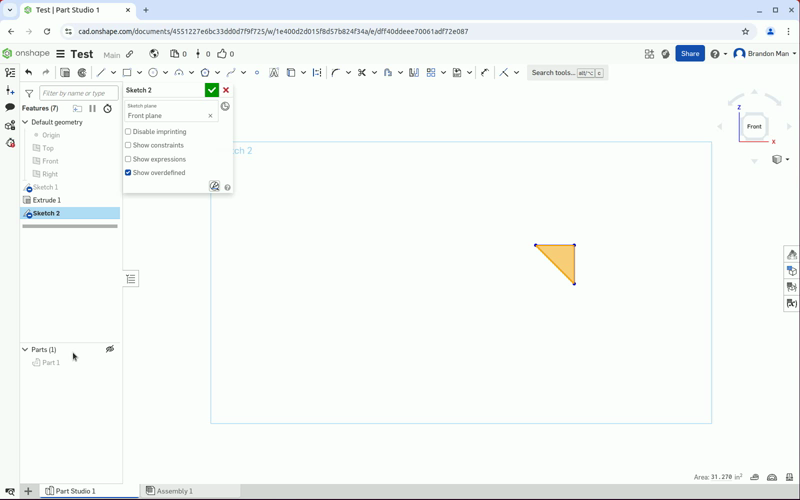
key(shift+e)
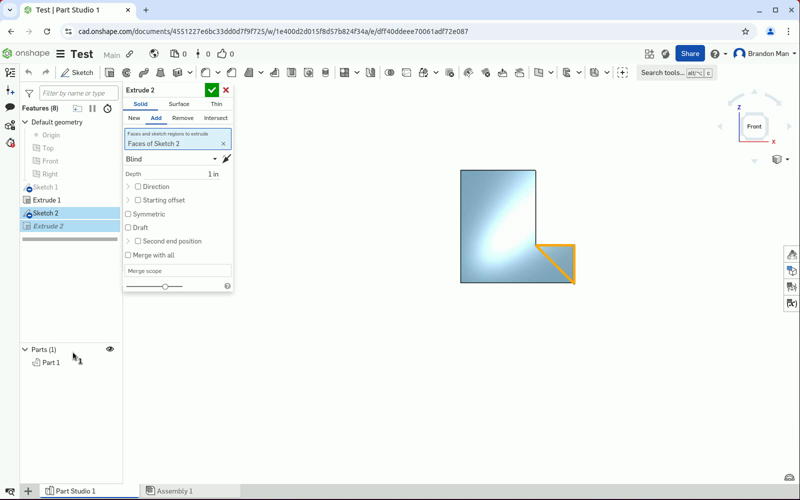
mouse_move(143, 106)
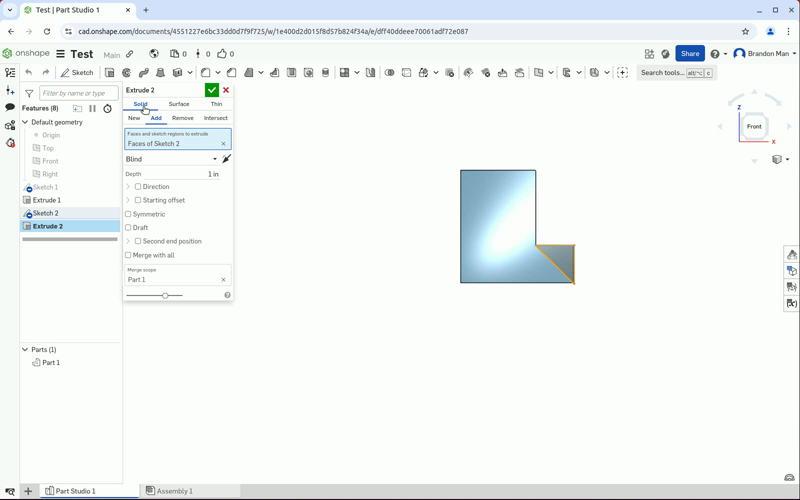
click(143, 106)
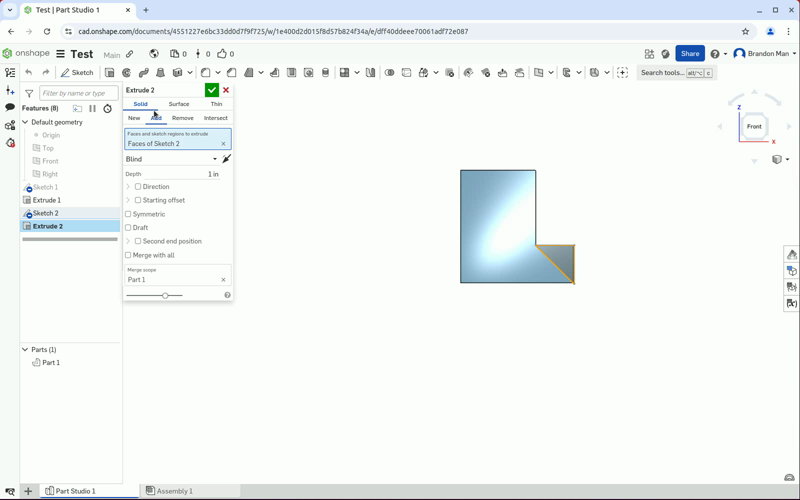
mouse_move(186, 120)
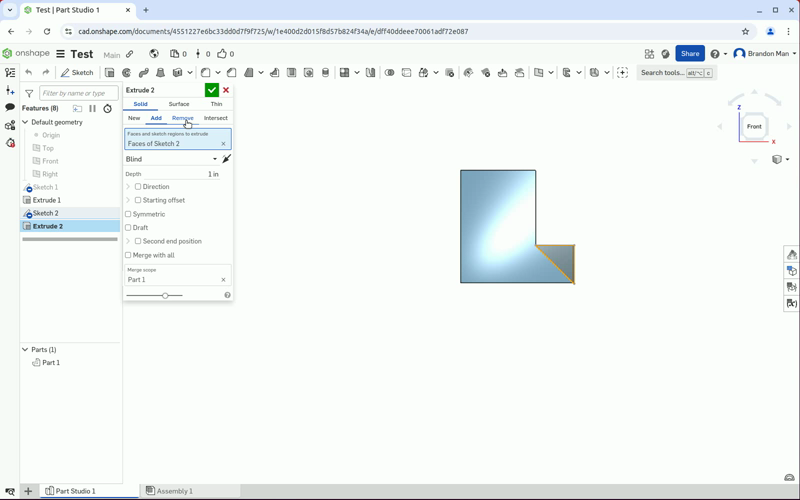
click(186, 120)
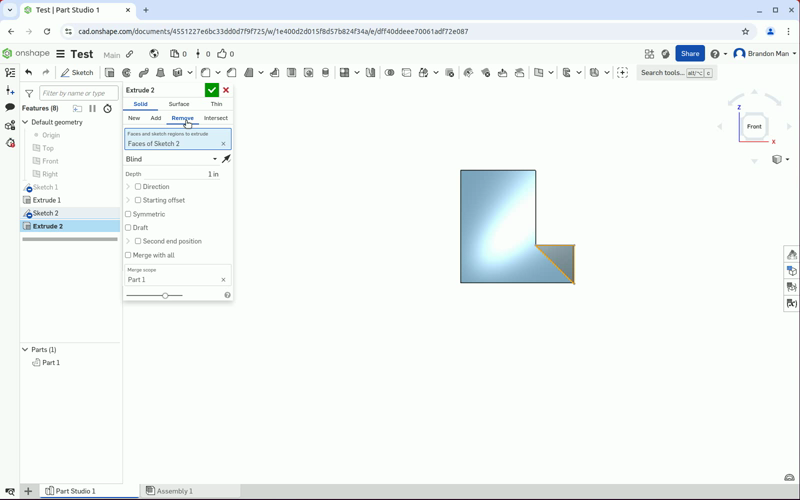
key(tab, 4)
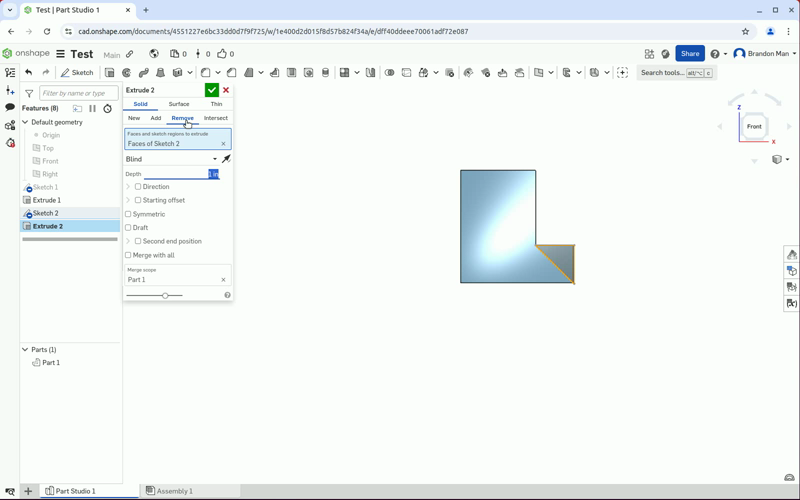
text(12.516)
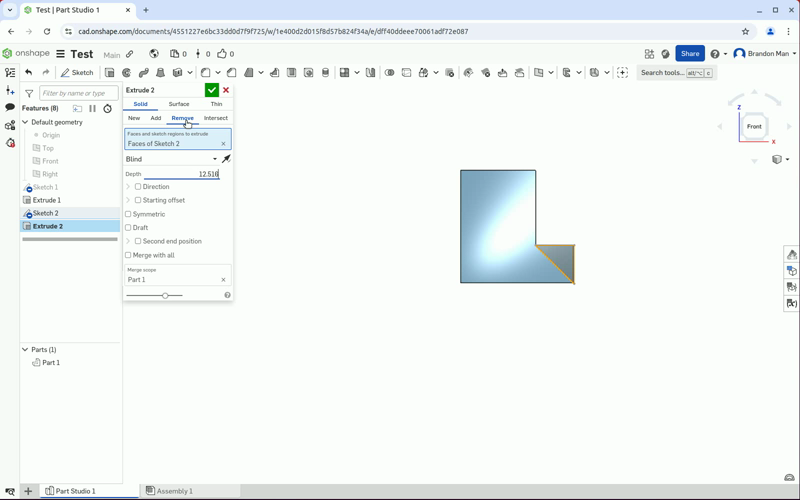
key(tab, 3)
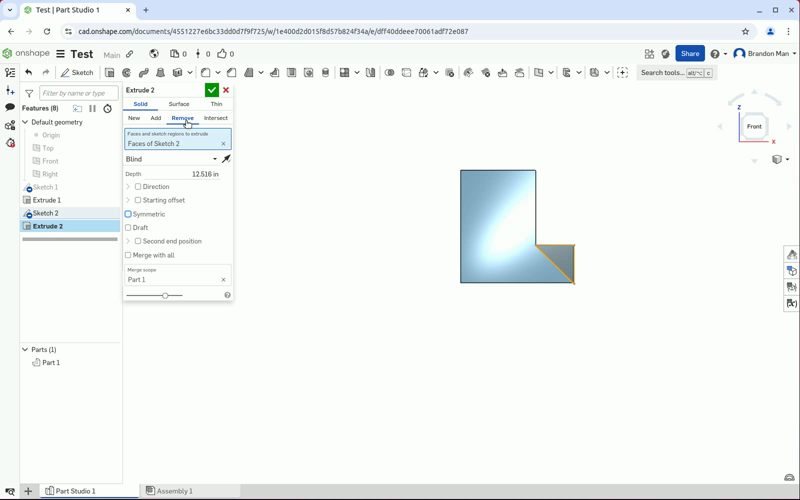
key(space)
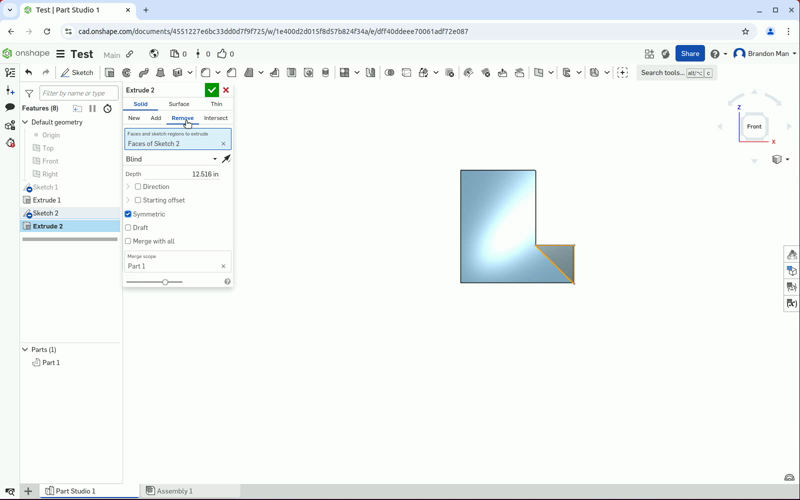
key(tab, 2)
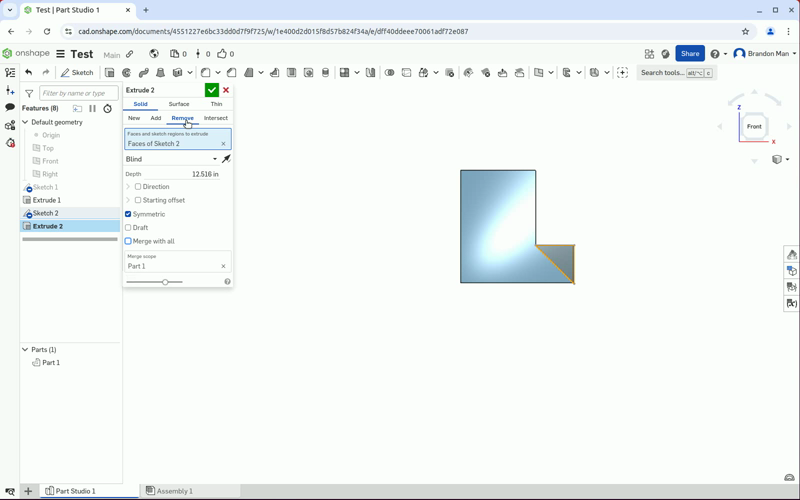
key(space)
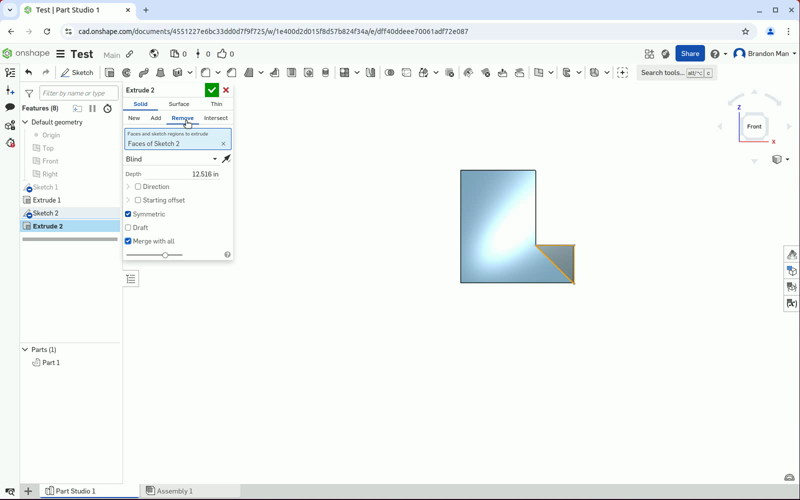
key(enter)
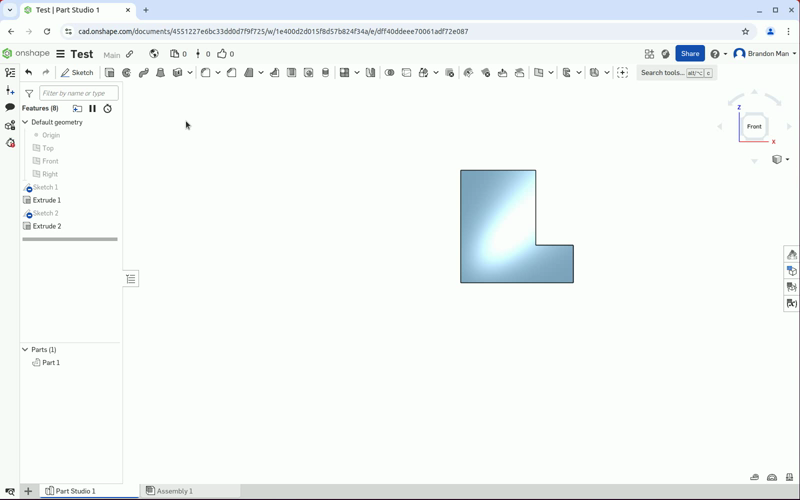
key(shift+h)
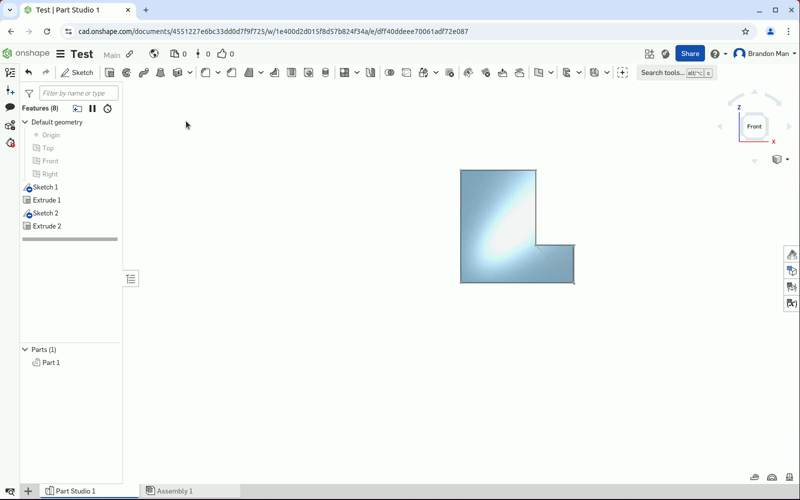
key(shift+h)
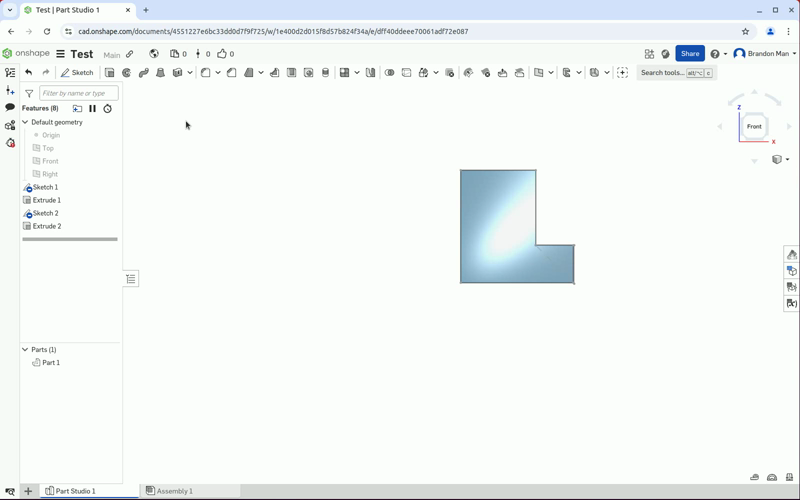
key(shift+7)
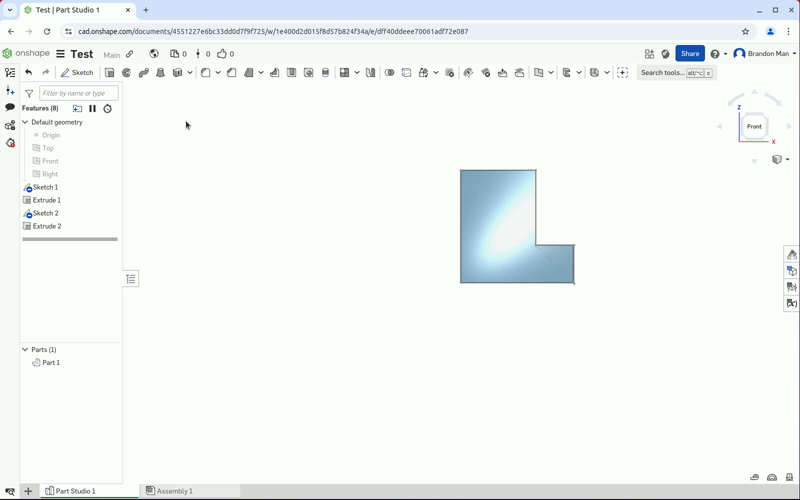
key(left, 2)
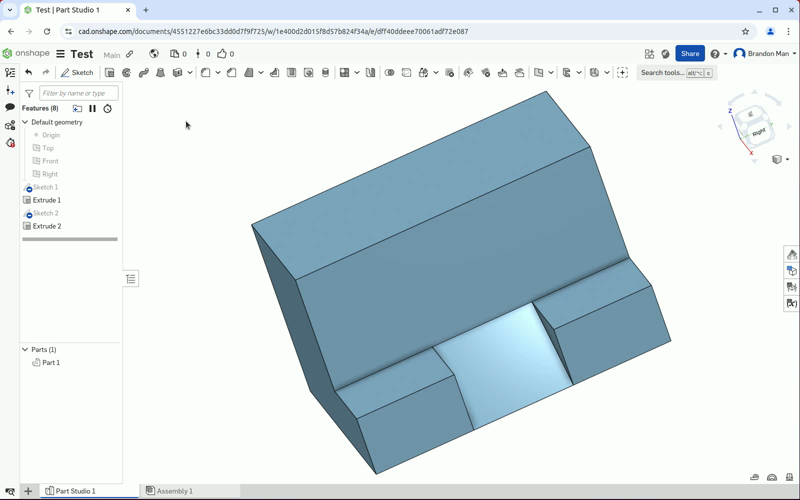
key(down, 2)
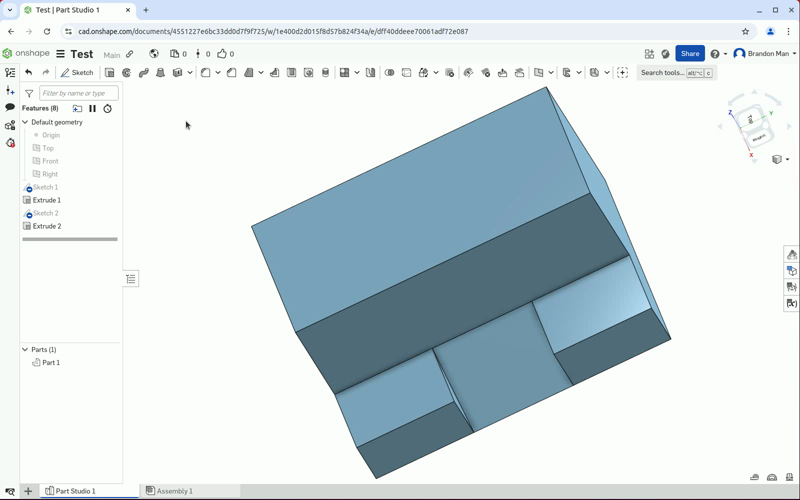
key(up, 2)
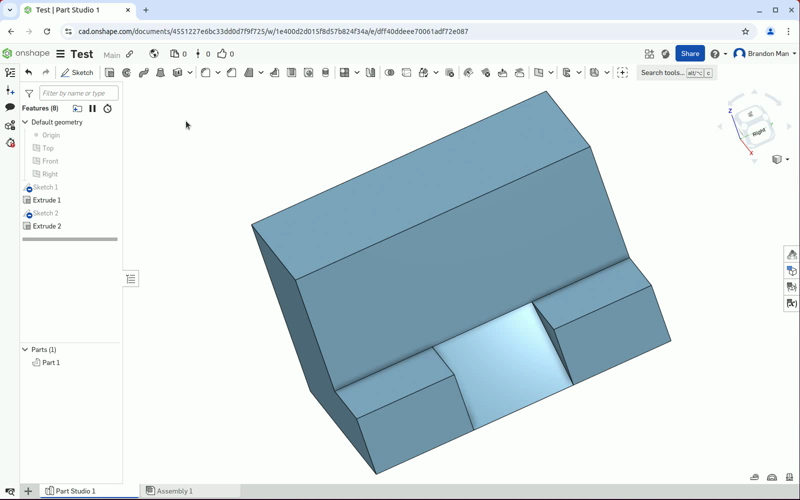
key(right, 2)
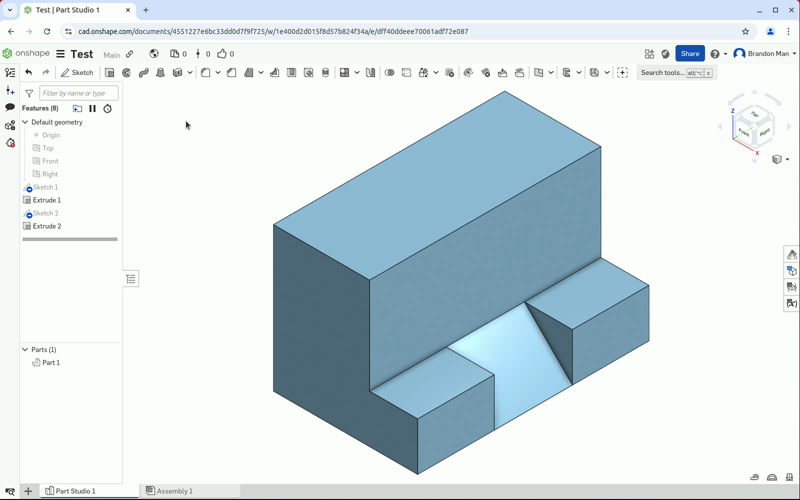
mouse_move(73, 189)
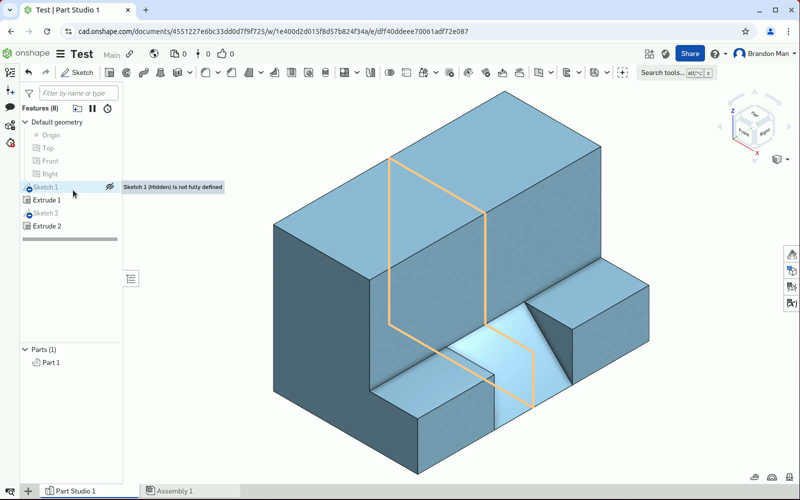
click(73, 189)